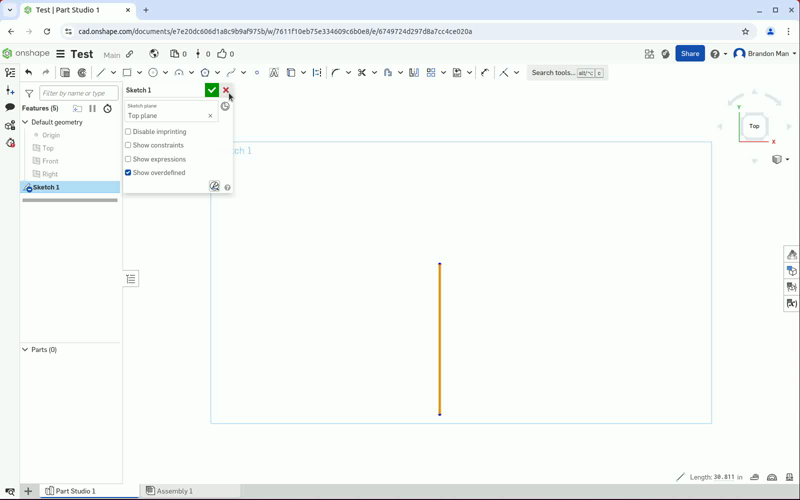
key(shift+h)
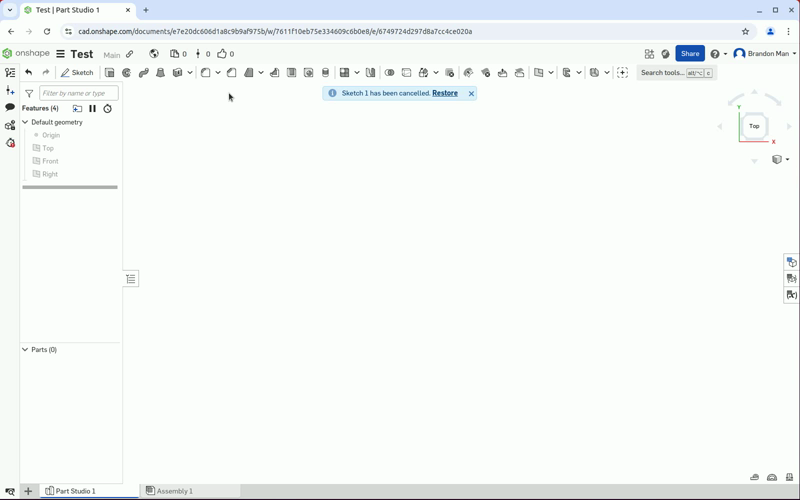
mouse_move(73, 352)
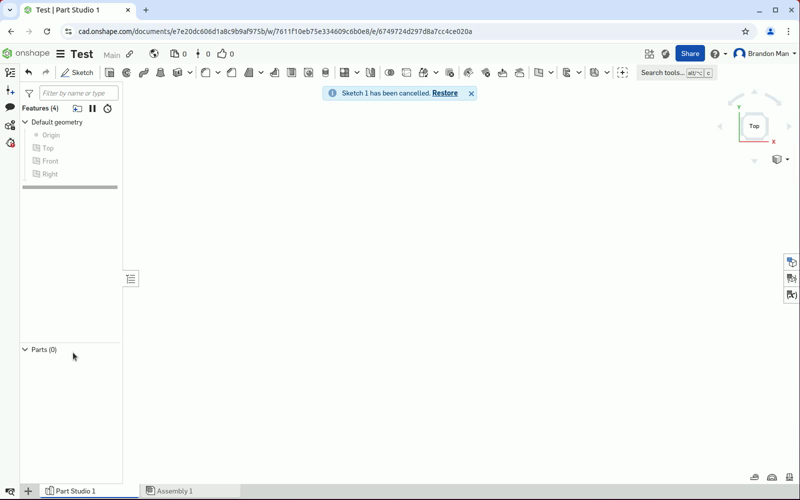
key(y)
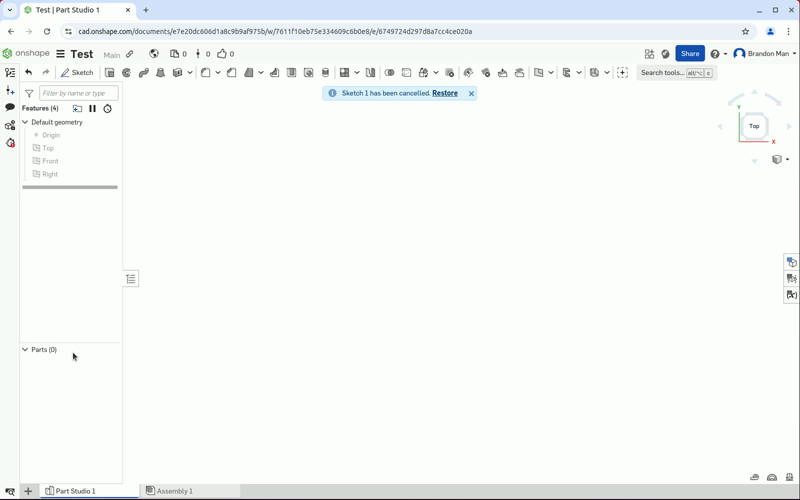
key(shift+p)
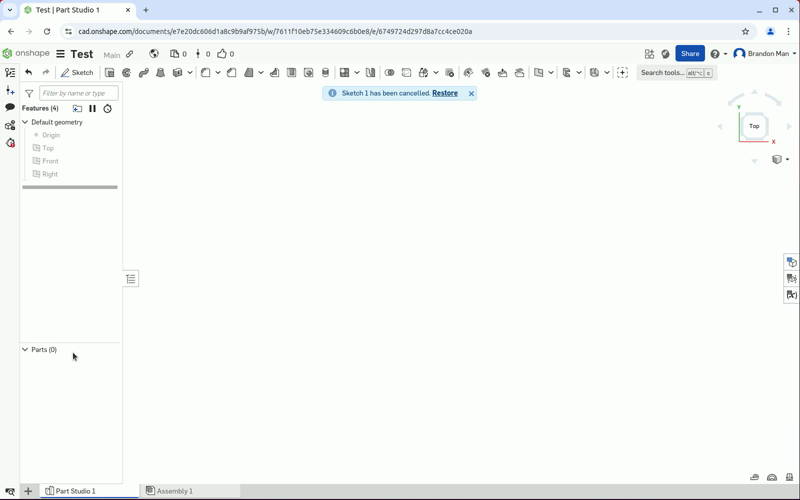
key(space)
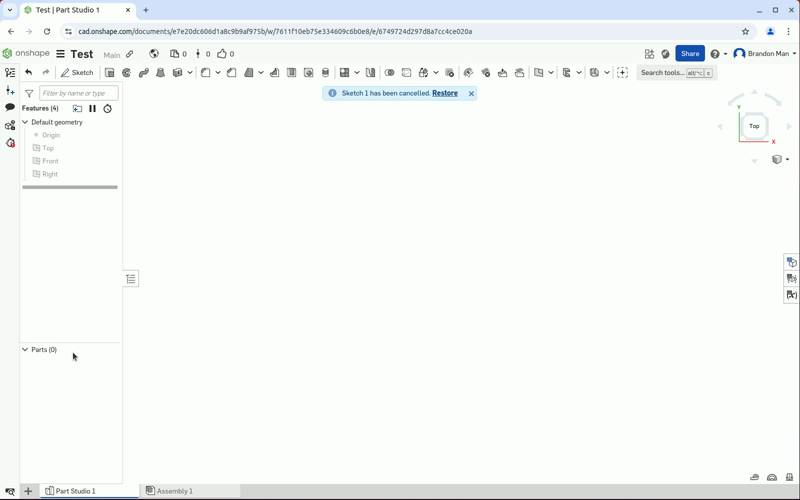
key_down(shift)
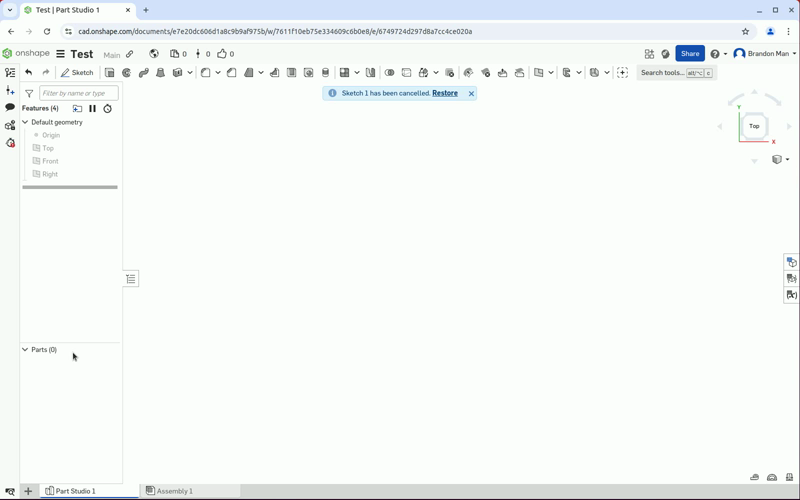
key(up)
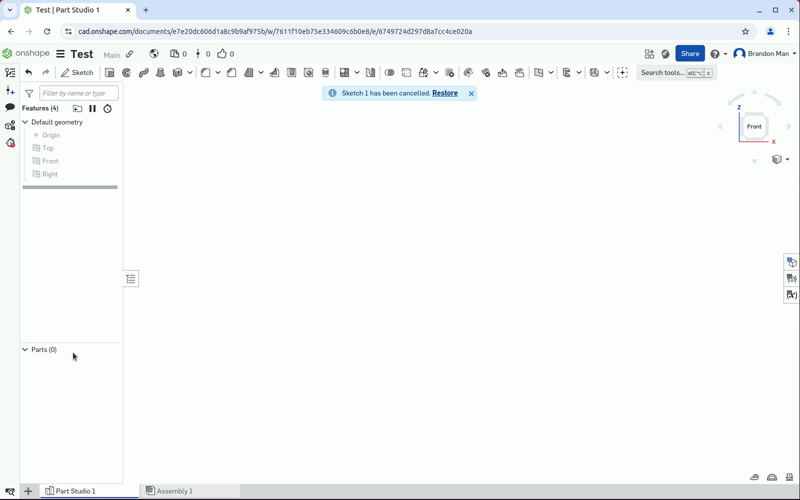
key_up(shift)
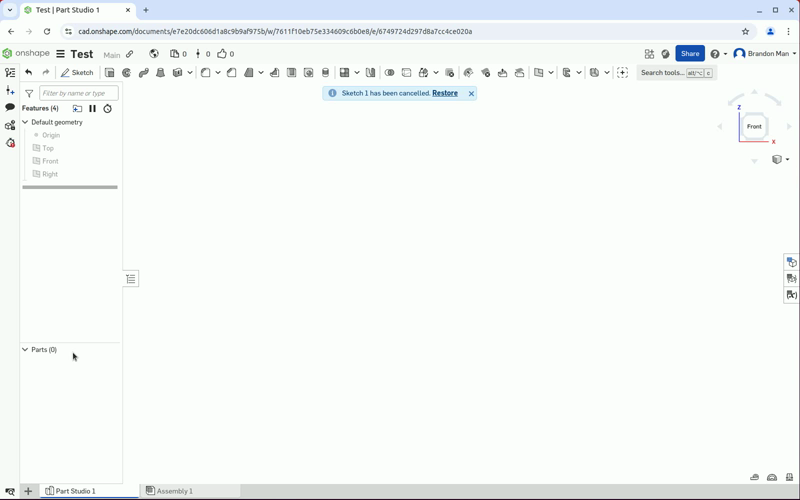
mouse_move(73, 352)
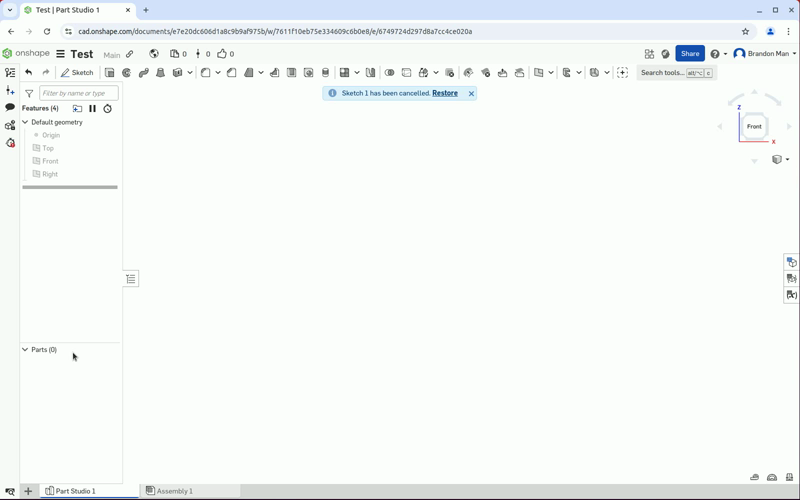
key(shift+y)
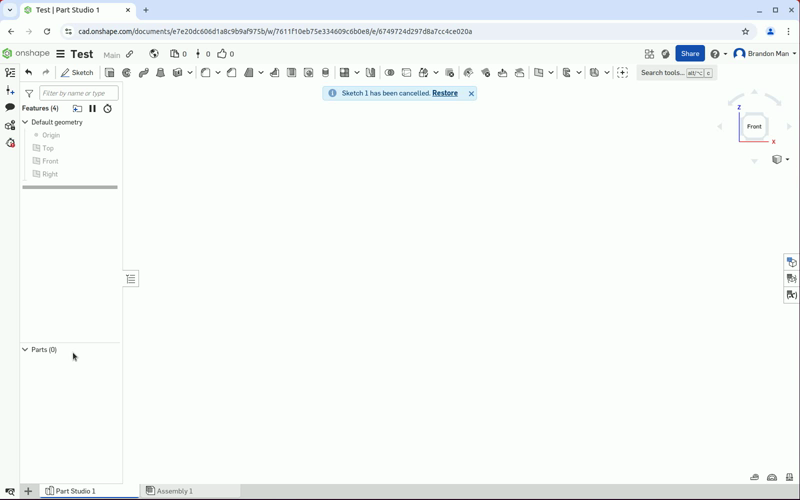
key(shift+s)
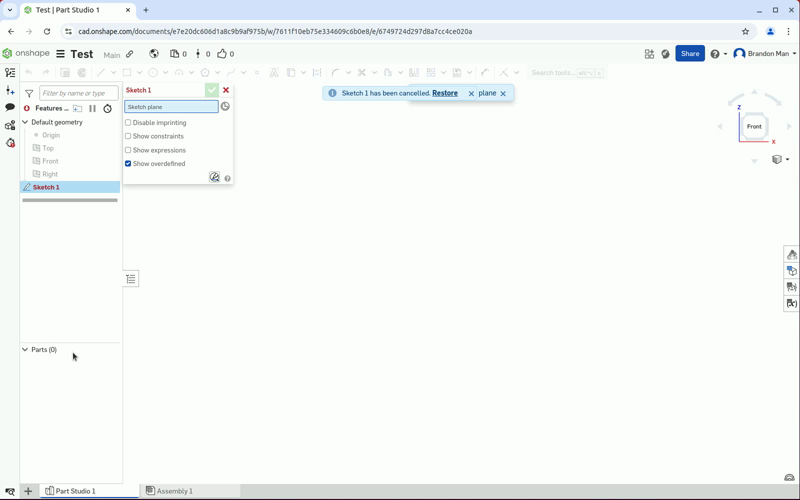
mouse_move(73, 163)
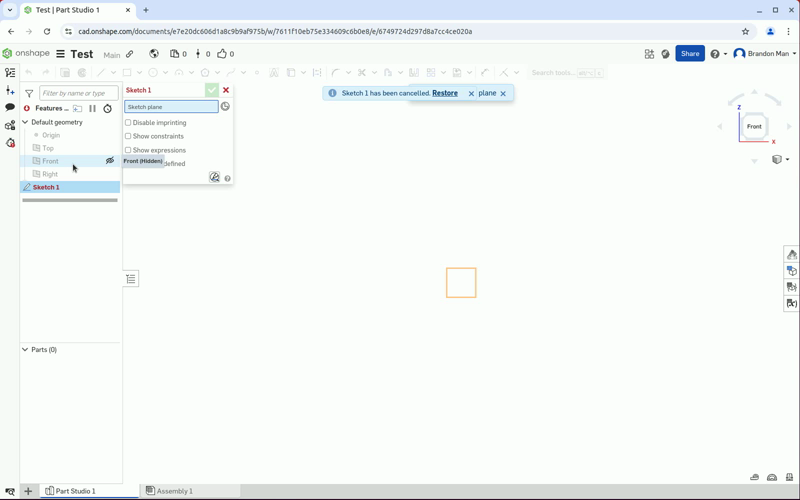
click(73, 163)
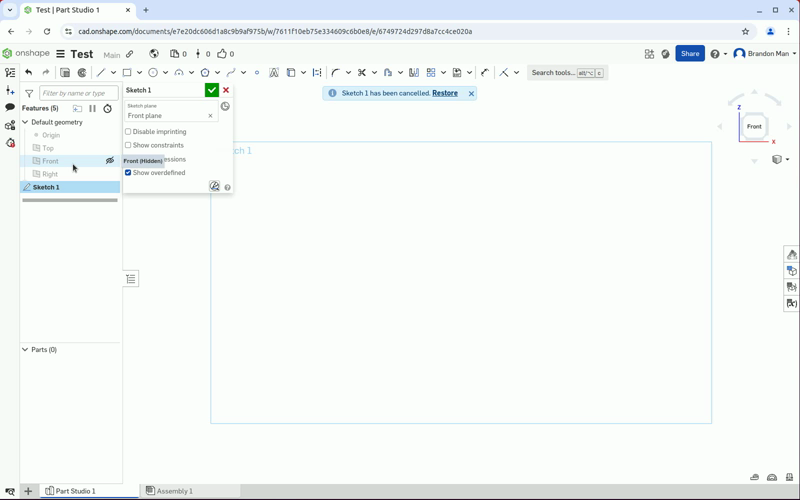
mouse_move(73, 352)
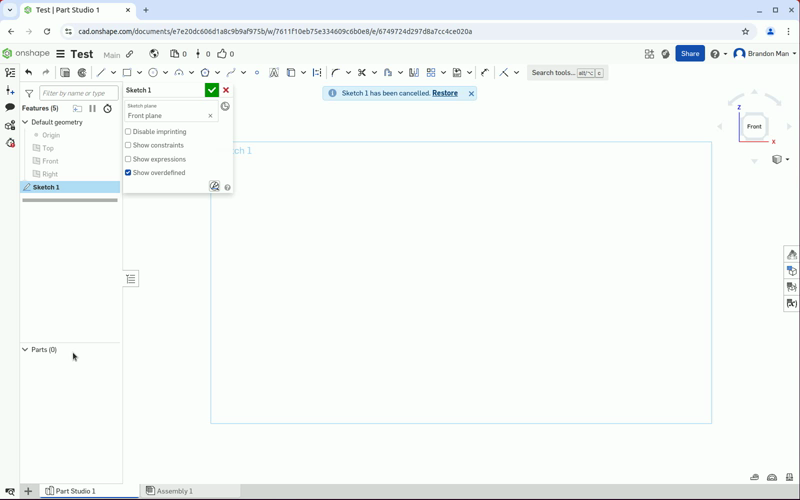
key(y)
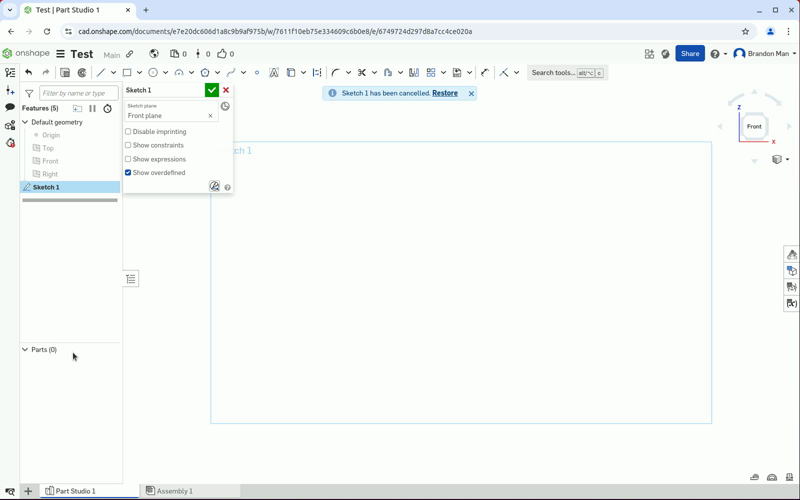
key(c)
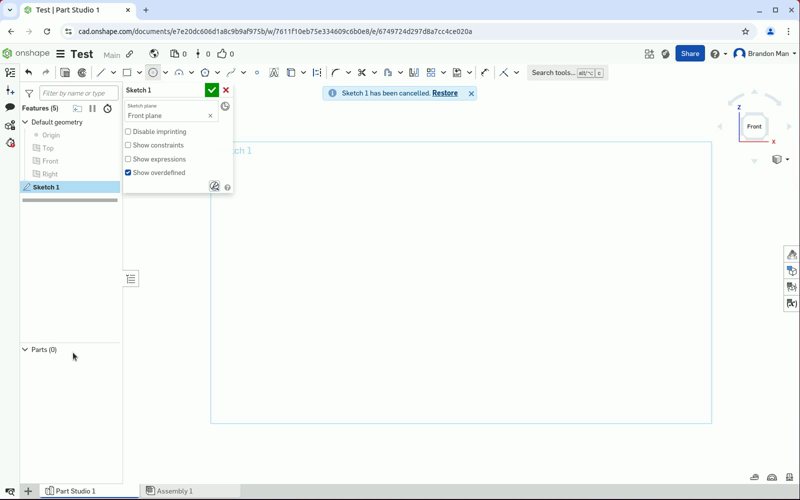
key_down(shift)
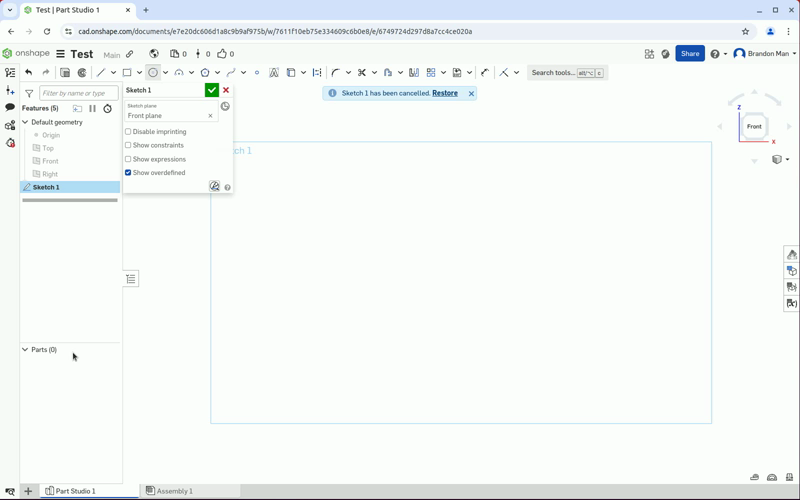
mouse_move(460, 282)
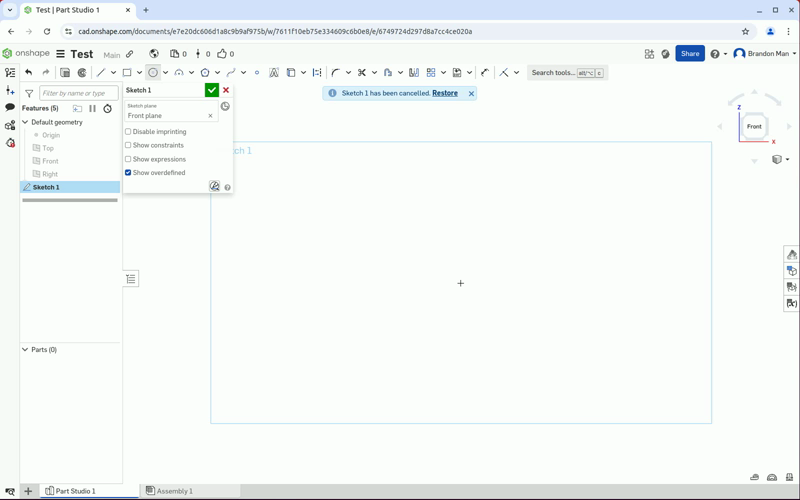
click(460, 282)
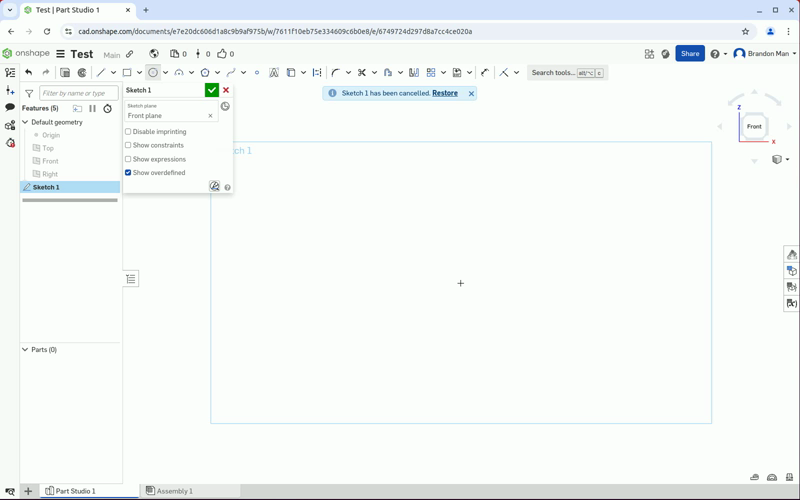
key_up(shift)
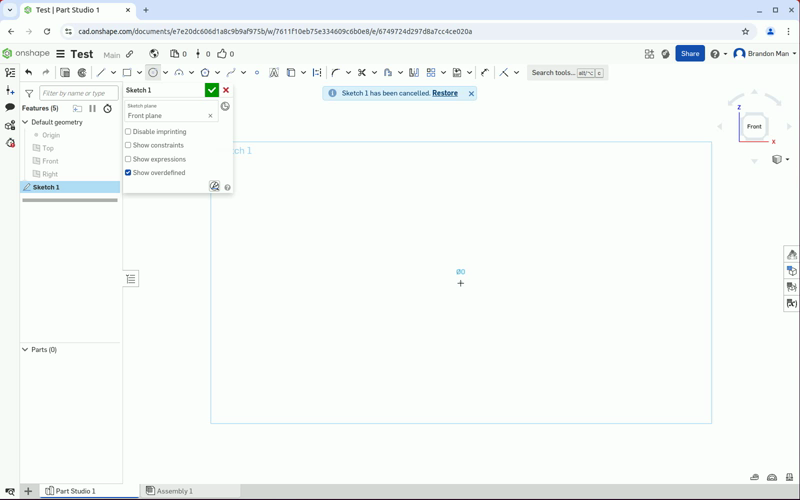
mouse_move(525, 282)
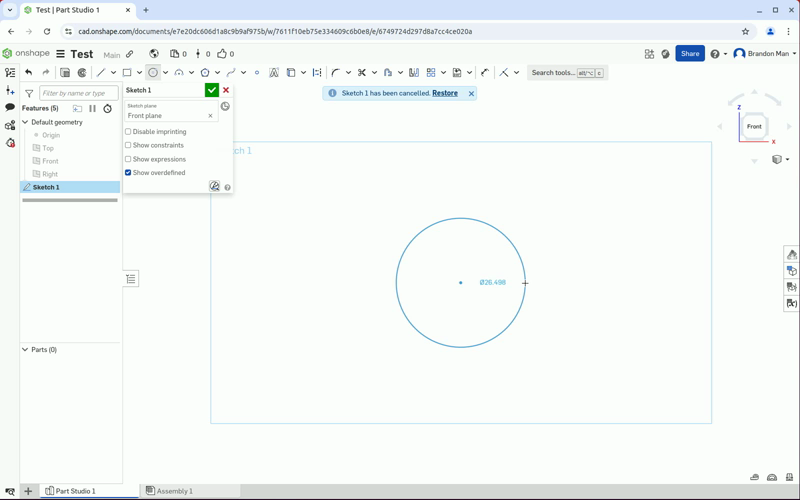
click(525, 282)
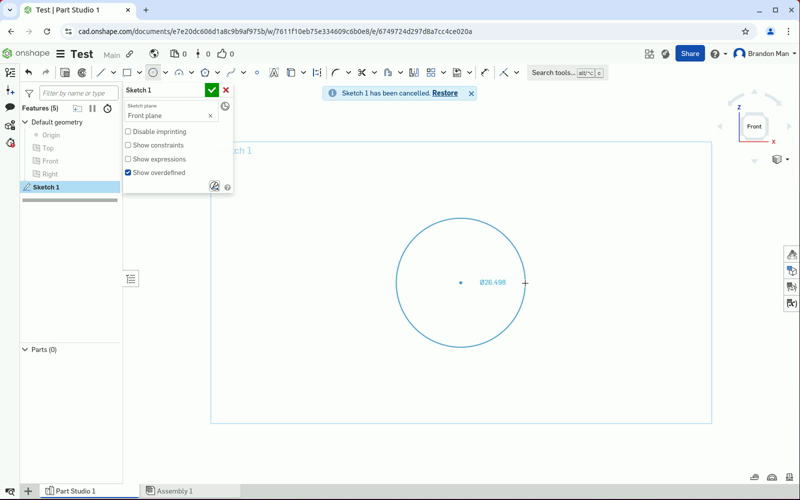
key(esc)
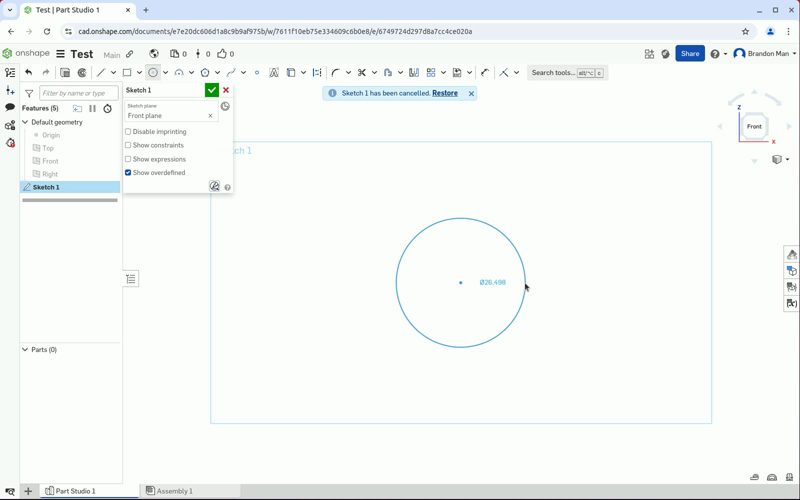
key(c)
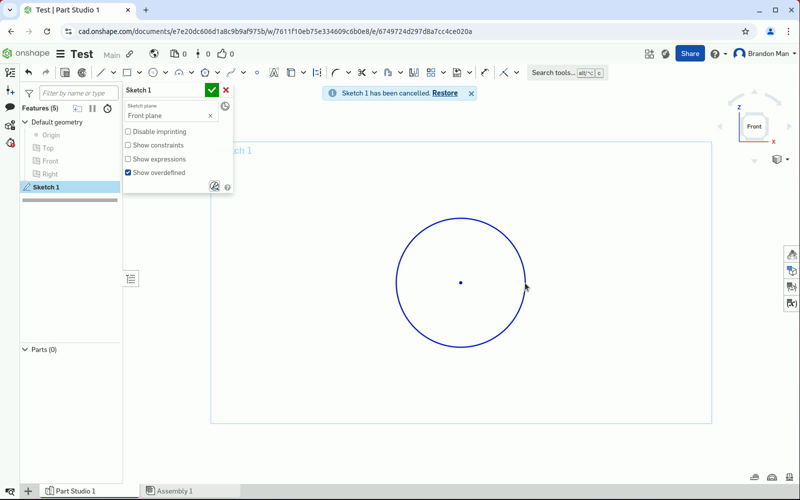
key_down(shift)
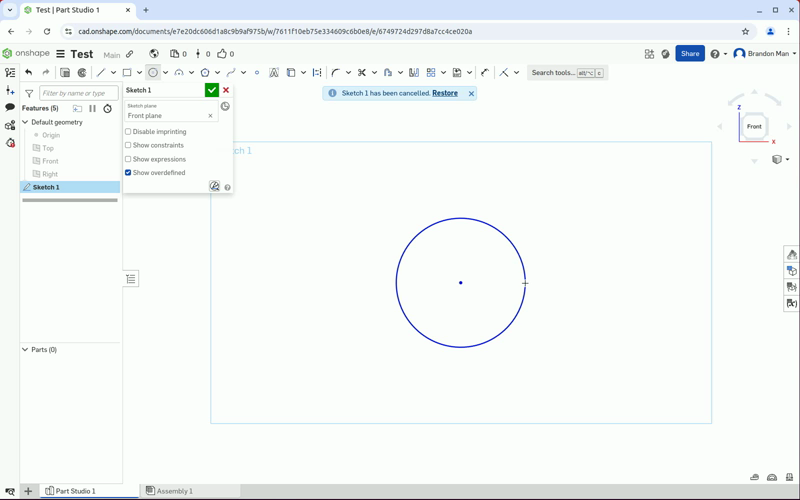
mouse_move(460, 282)
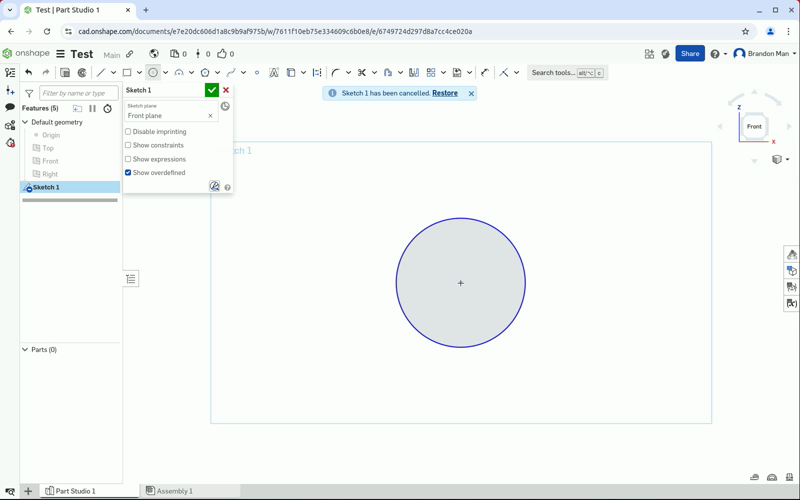
click(460, 282)
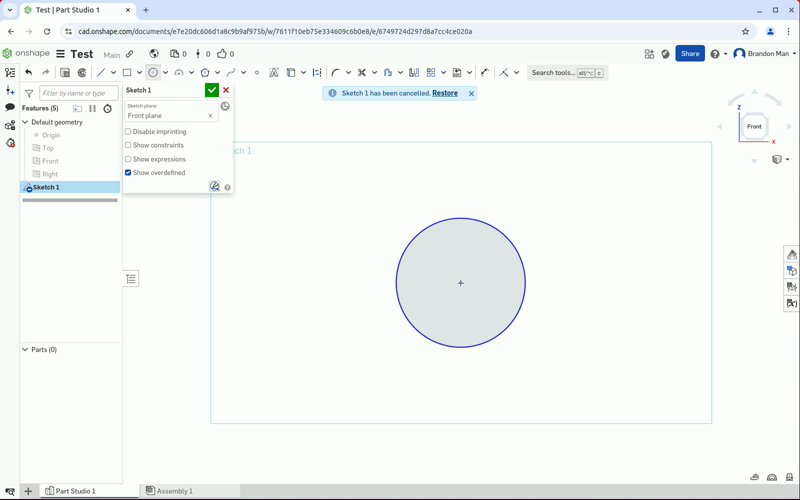
key_up(shift)
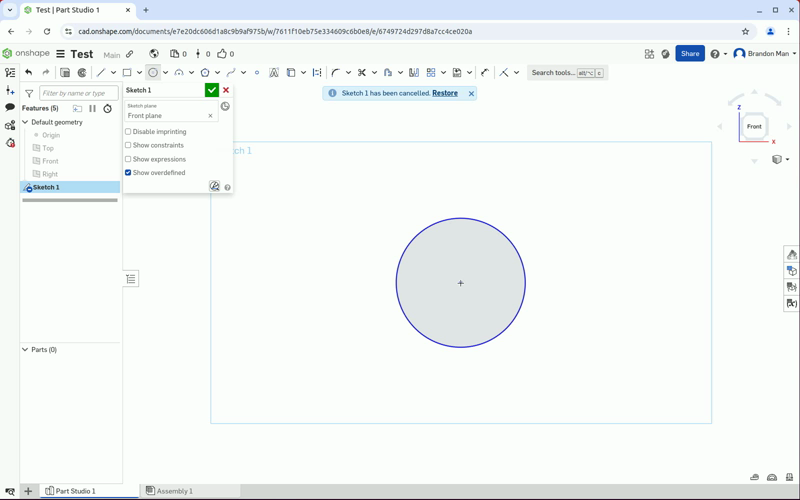
mouse_move(474, 282)
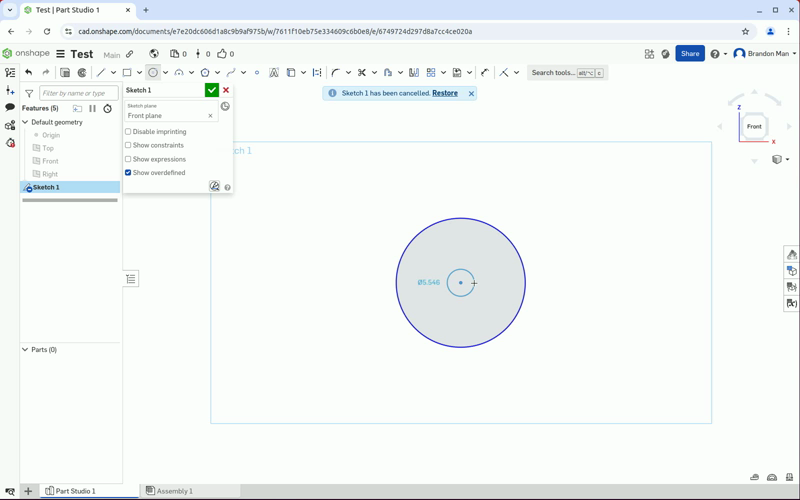
click(474, 282)
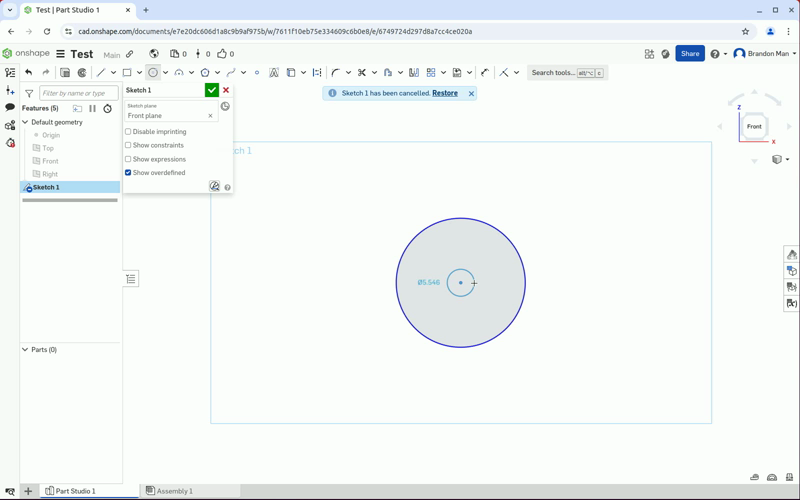
key(esc)
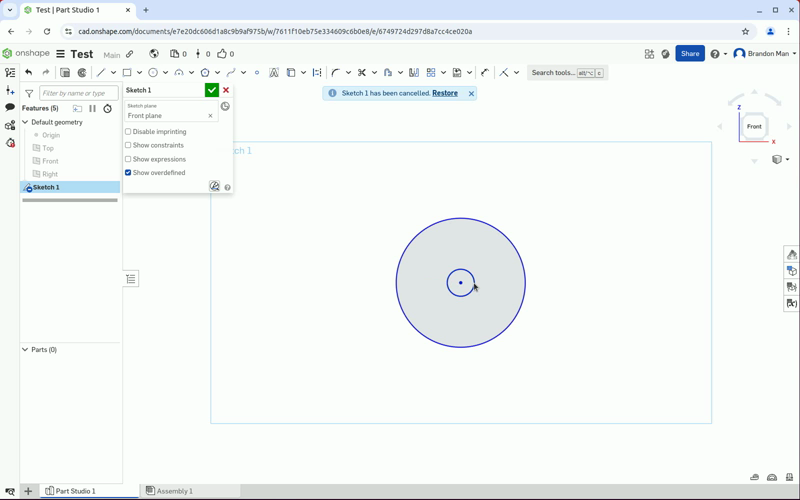
mouse_move(423, 319)
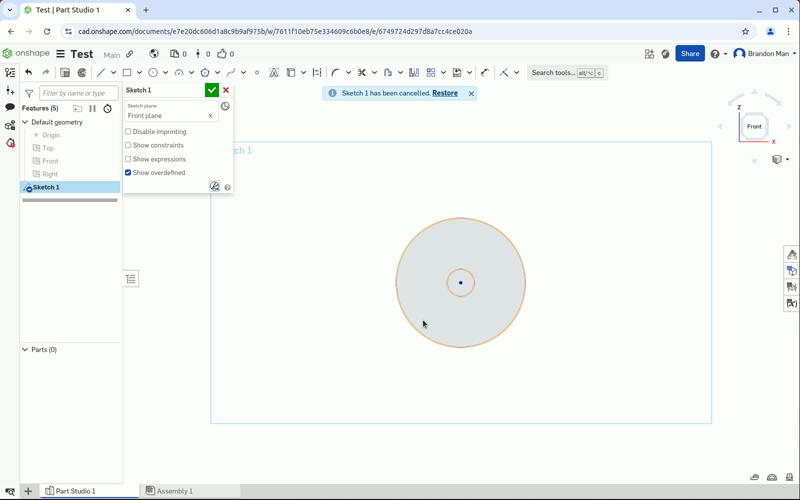
click(423, 319)
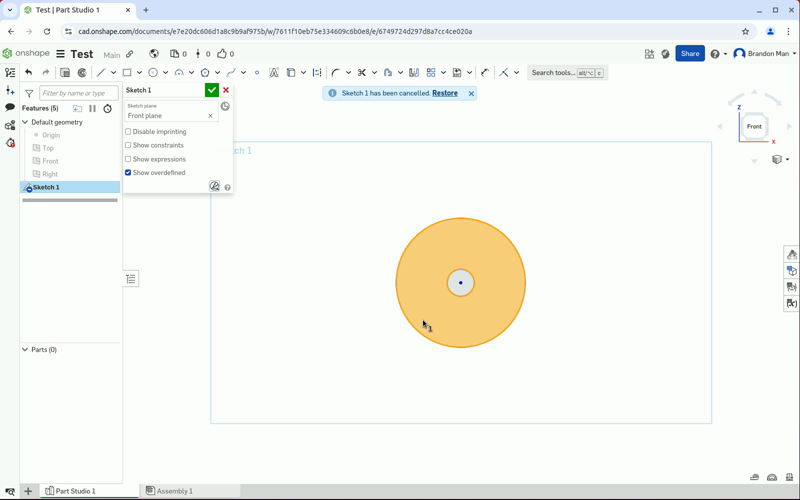
mouse_move(73, 352)
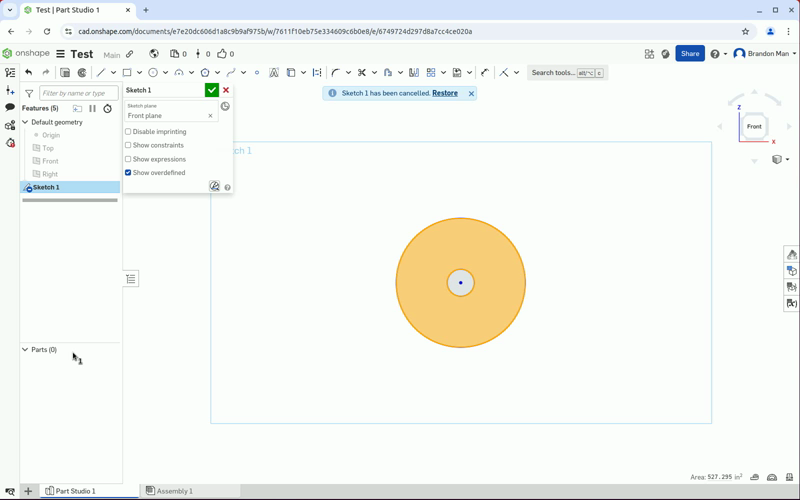
key(shift+y)
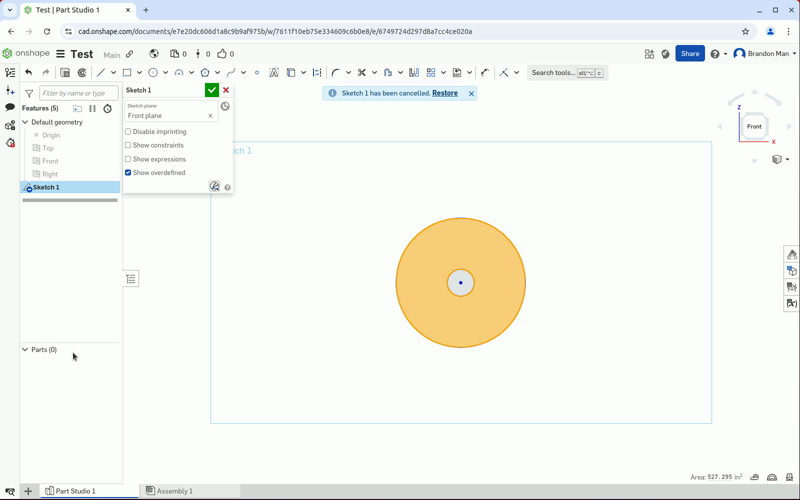
key(shift+e)
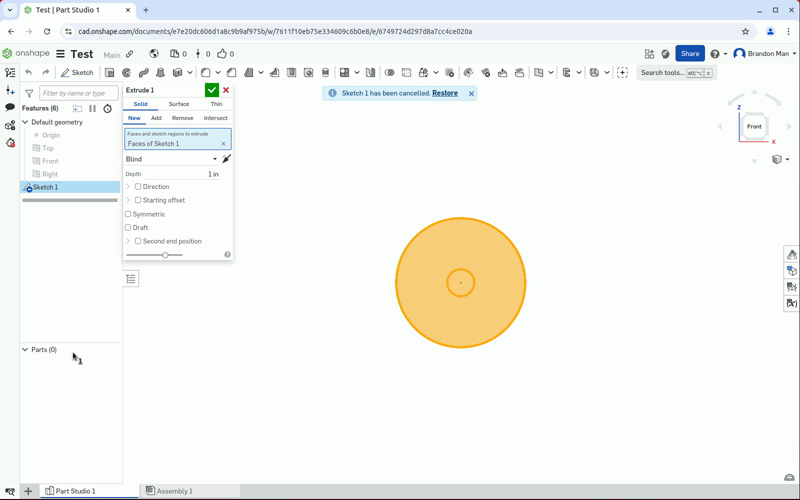
mouse_move(143, 106)
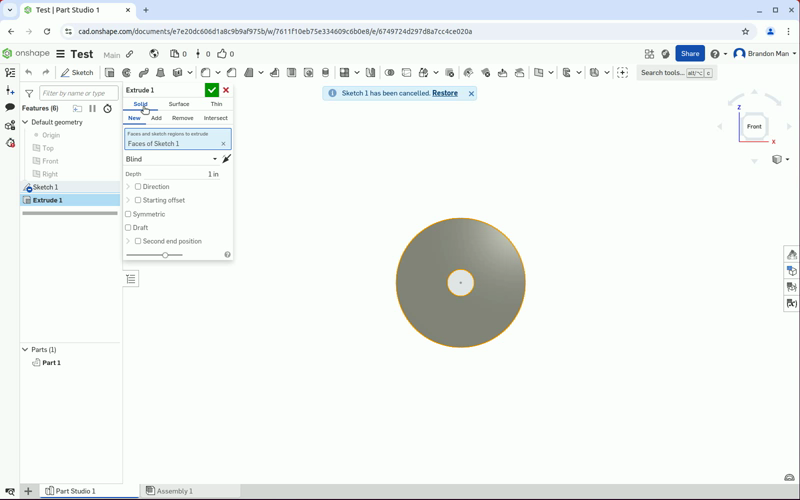
click(143, 106)
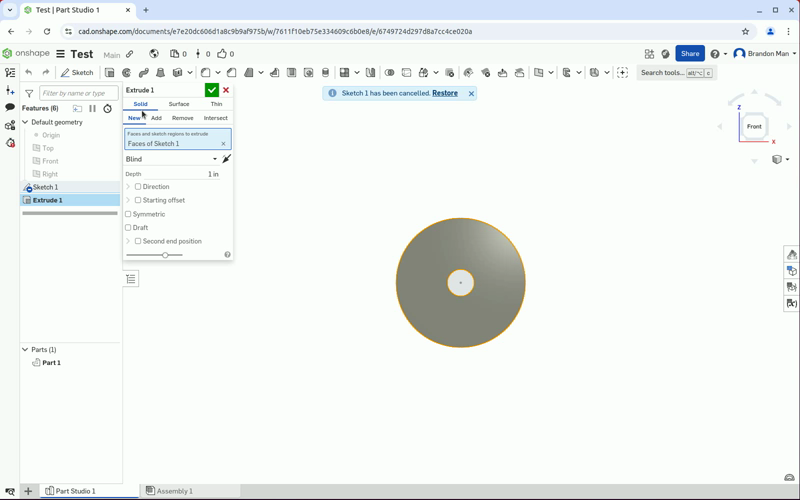
mouse_move(137, 120)
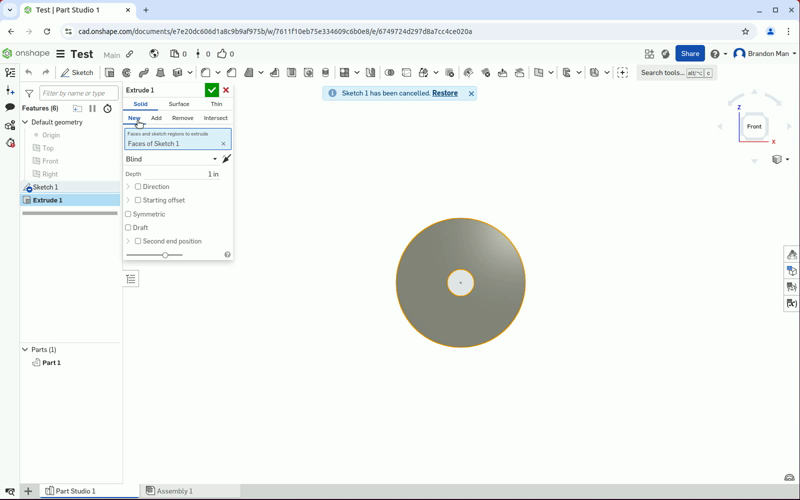
click(137, 120)
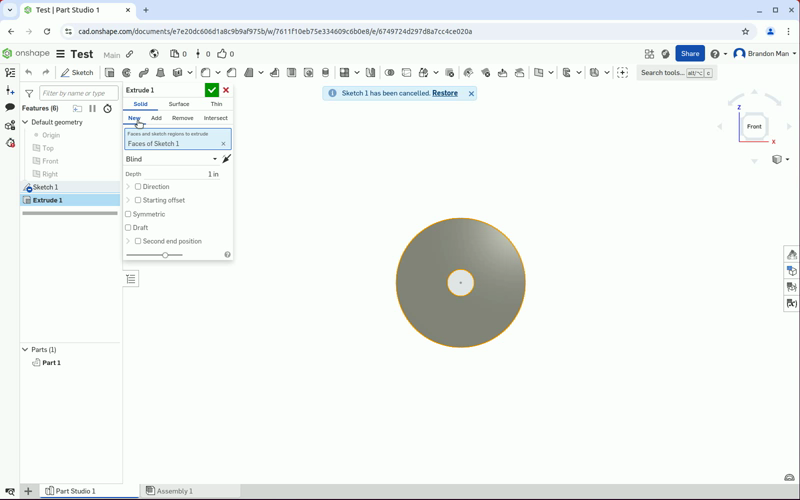
key(tab, 4)
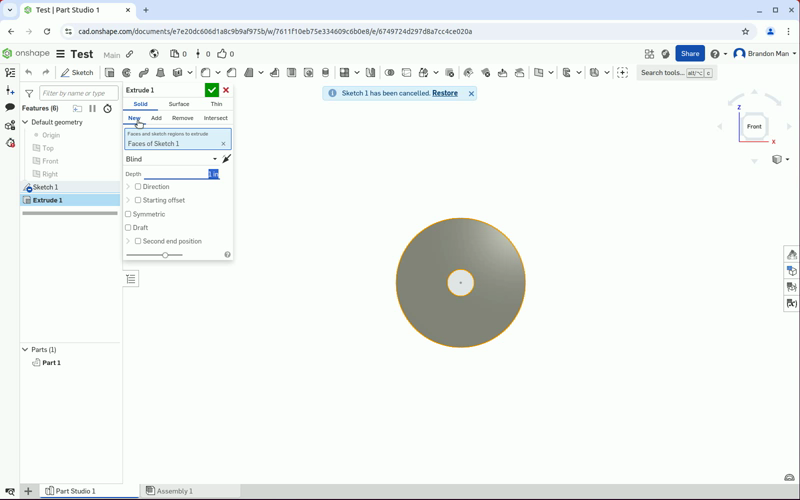
text(6.258)
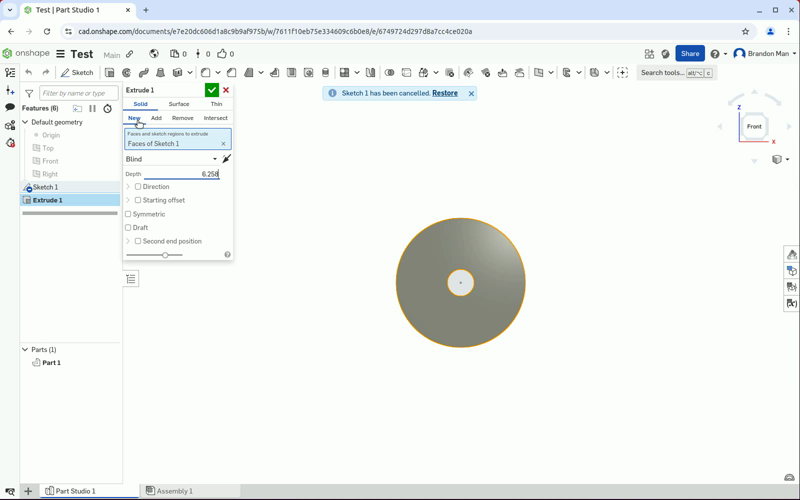
key(enter)
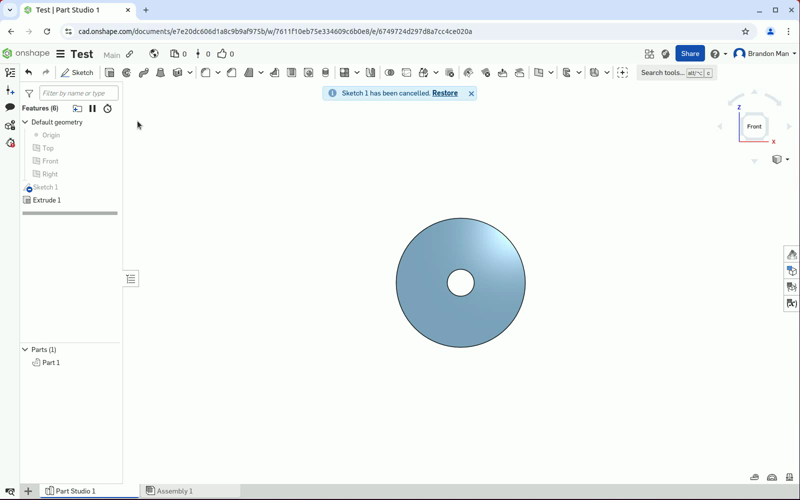
key(shift+h)
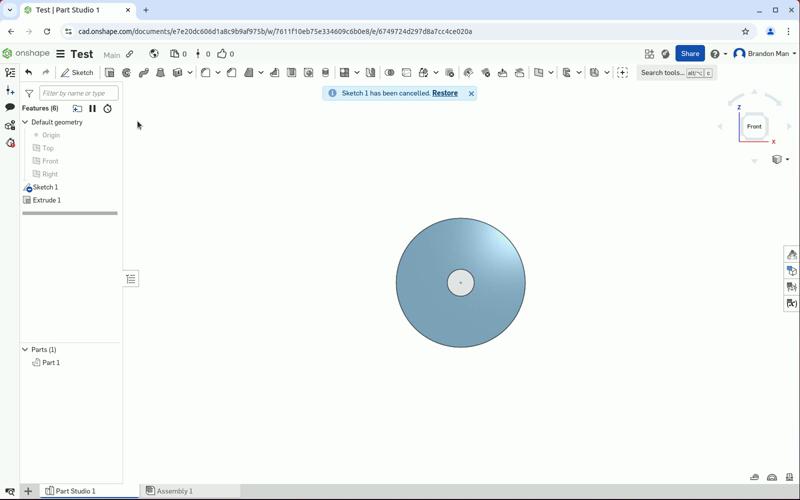
key(shift+h)
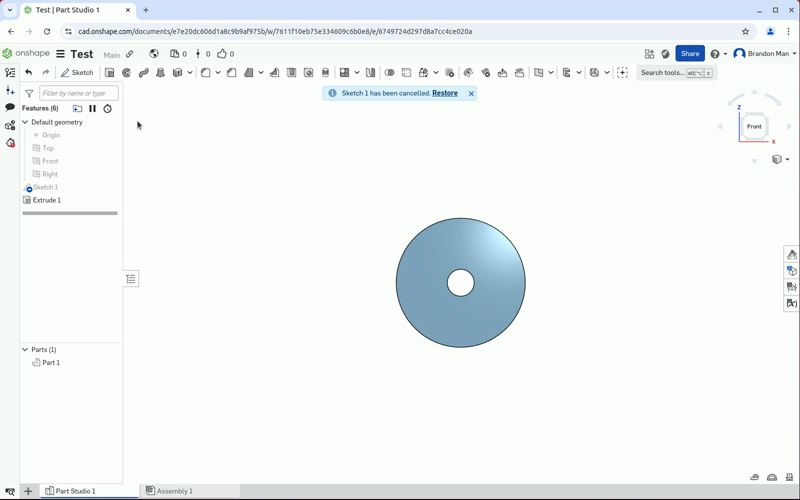
mouse_move(73, 189)
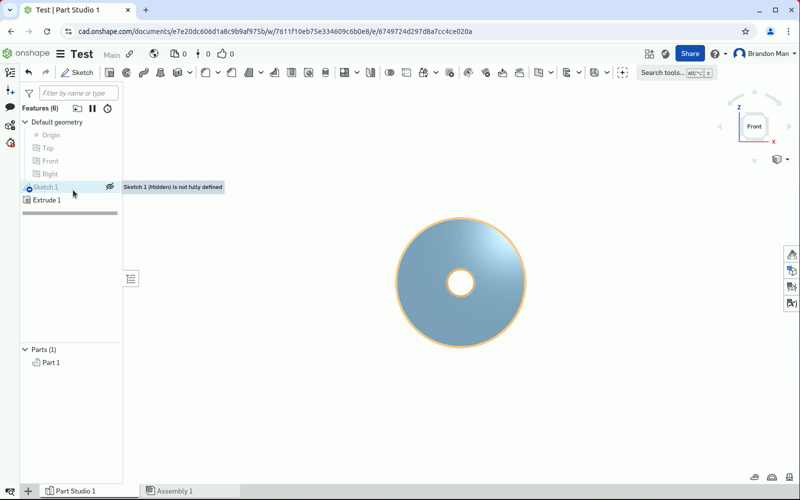
click(73, 189)
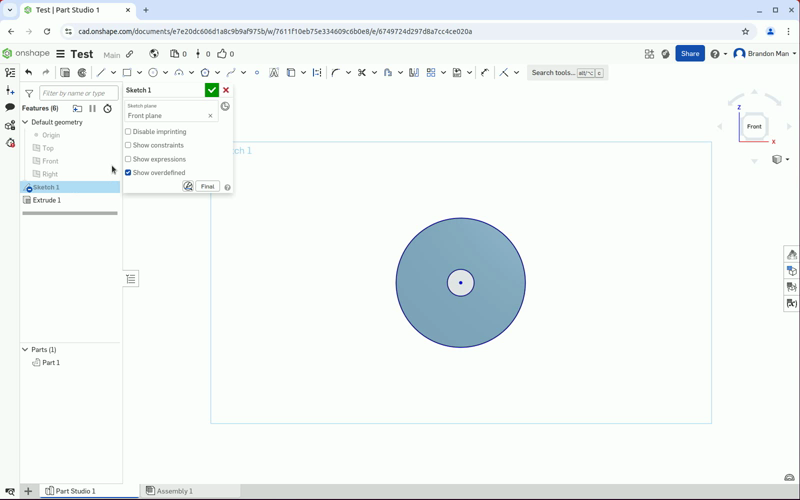
mouse_move(229, 92)
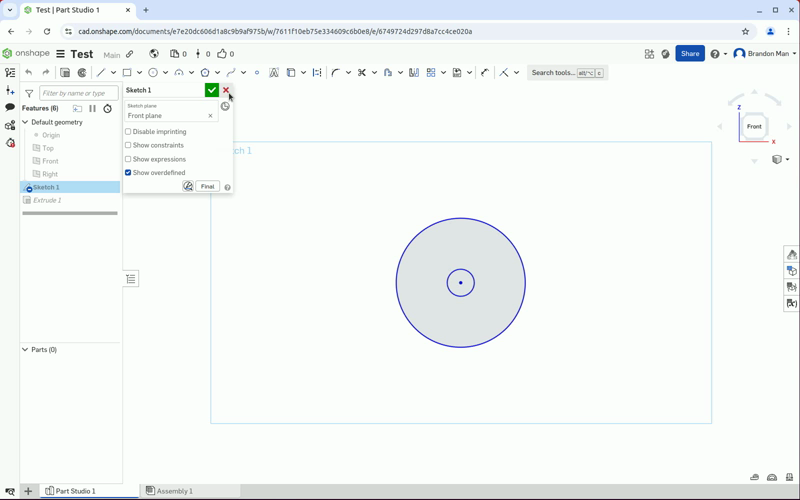
click(229, 92)
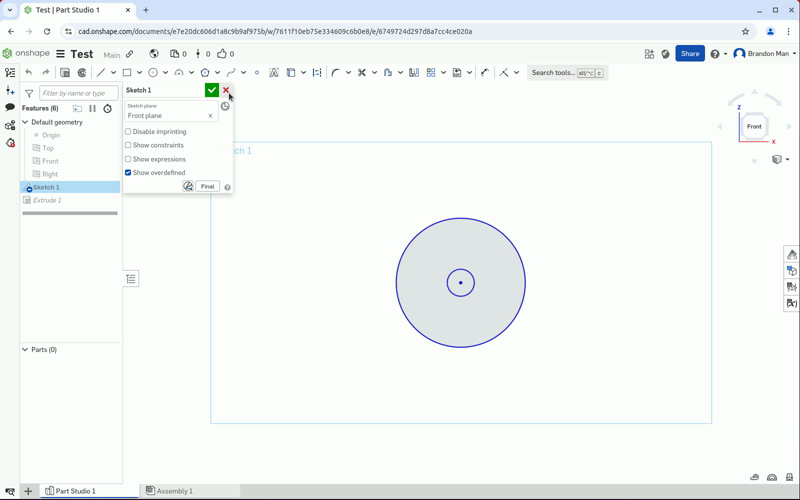
key(shift+s)
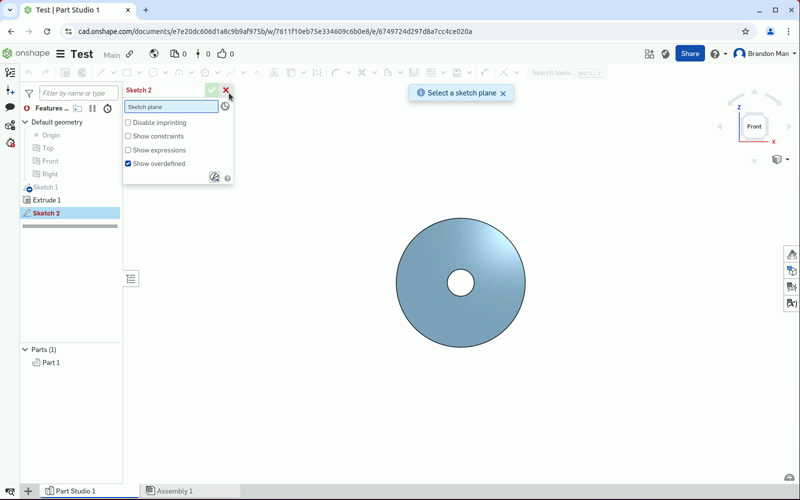
mouse_move(73, 163)
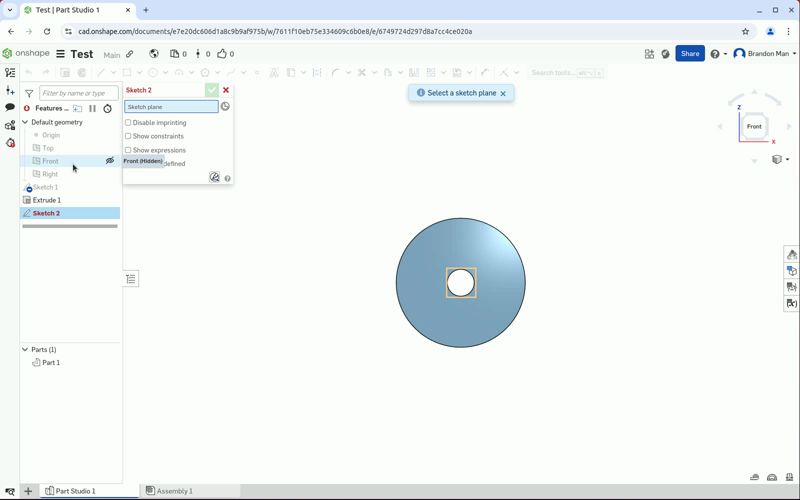
click(73, 163)
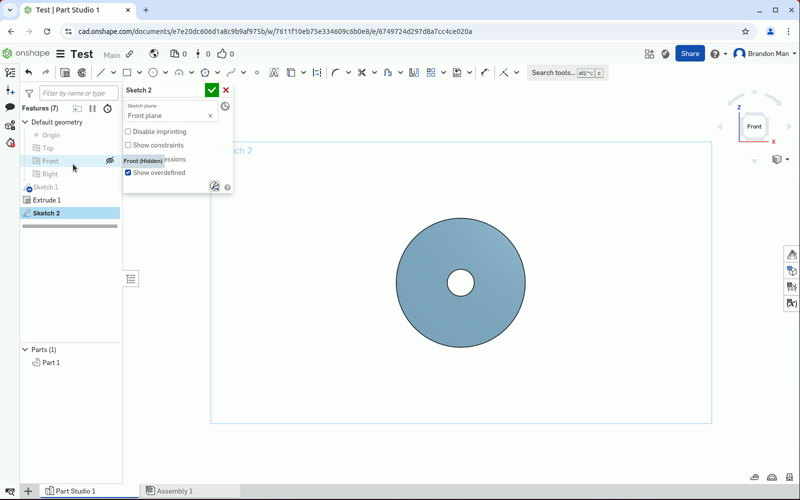
mouse_move(73, 352)
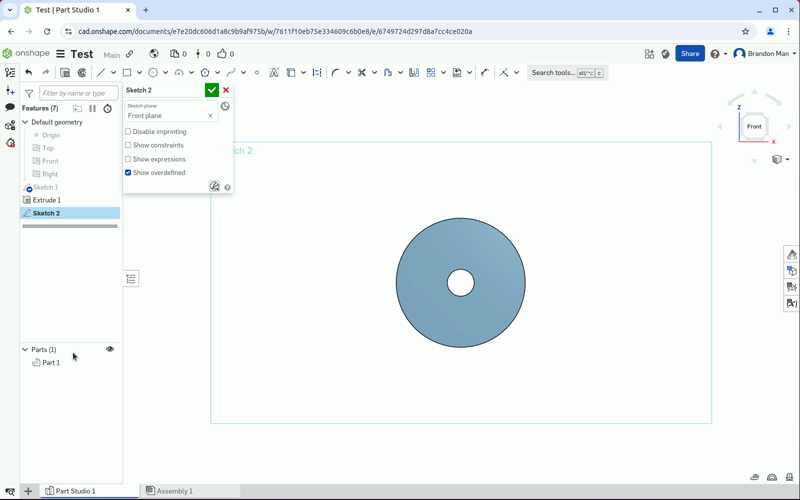
key(y)
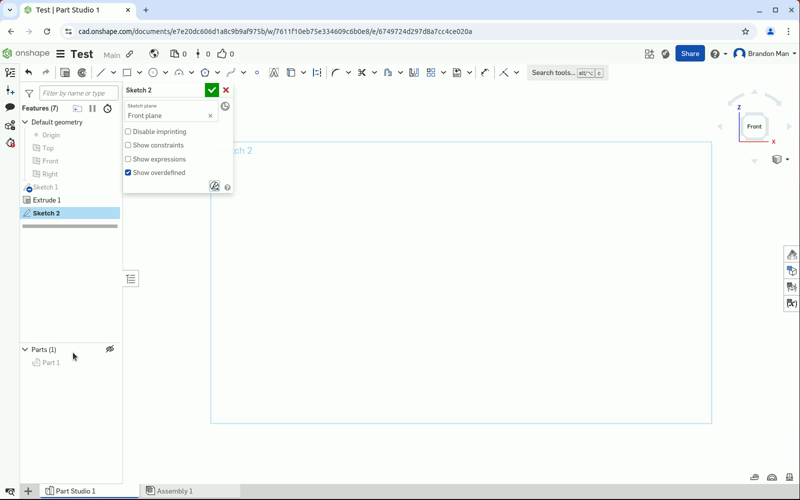
key(c)
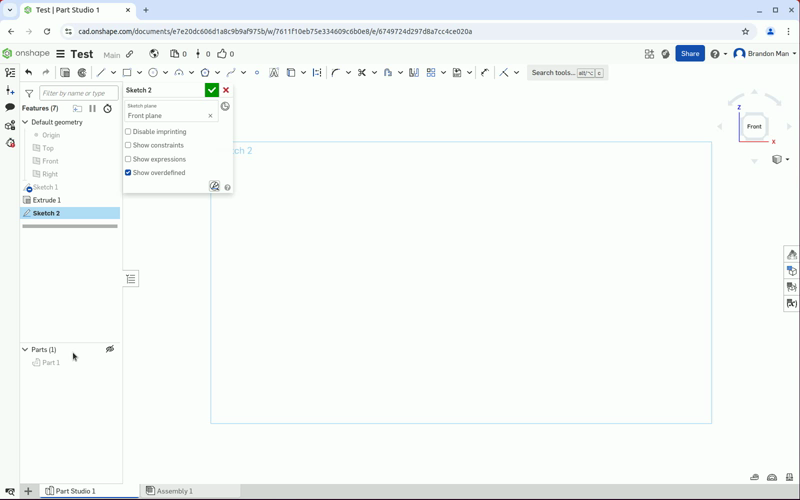
key_down(shift)
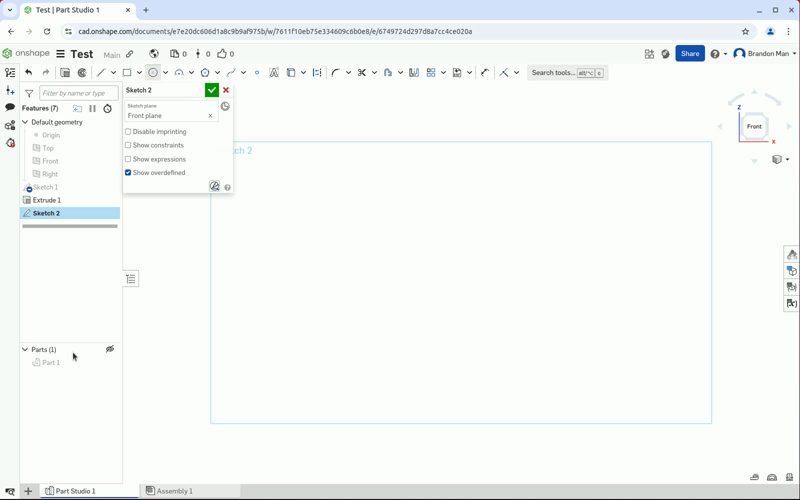
mouse_move(460, 282)
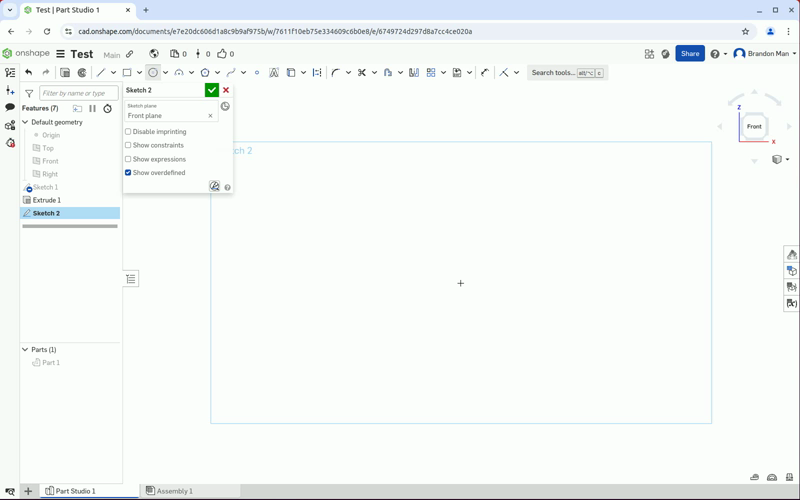
click(460, 282)
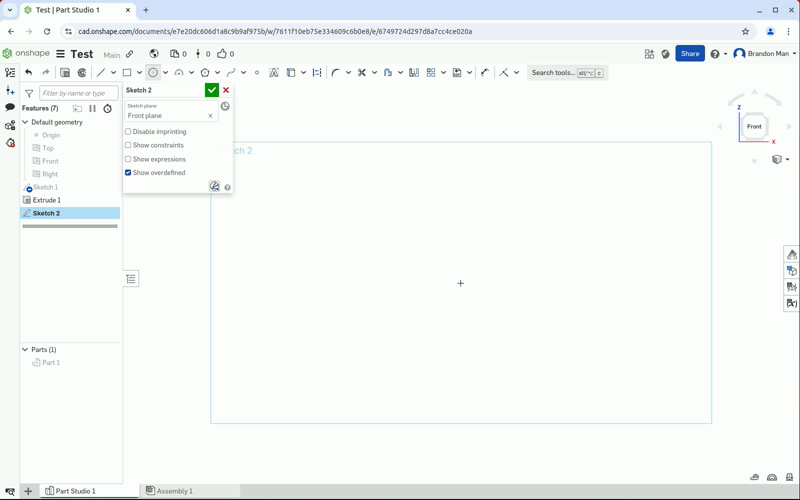
key_up(shift)
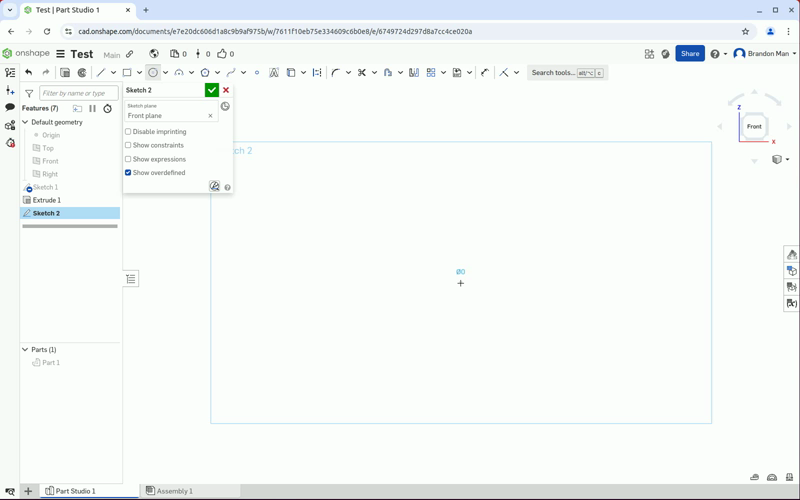
mouse_move(525, 282)
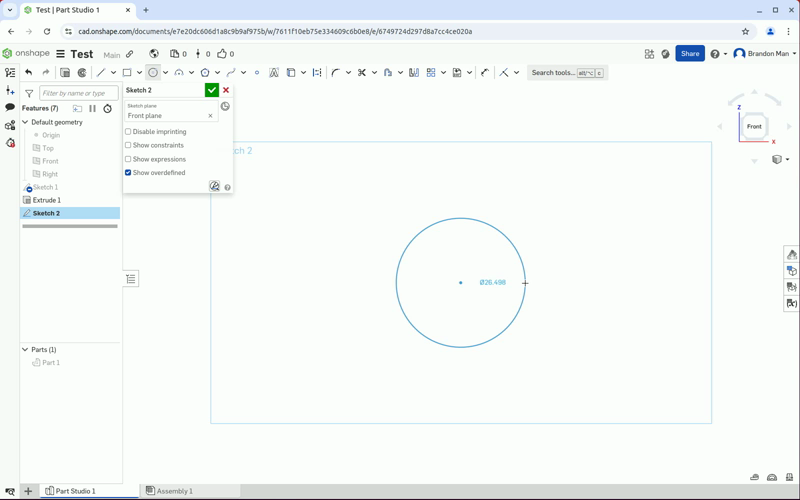
click(525, 282)
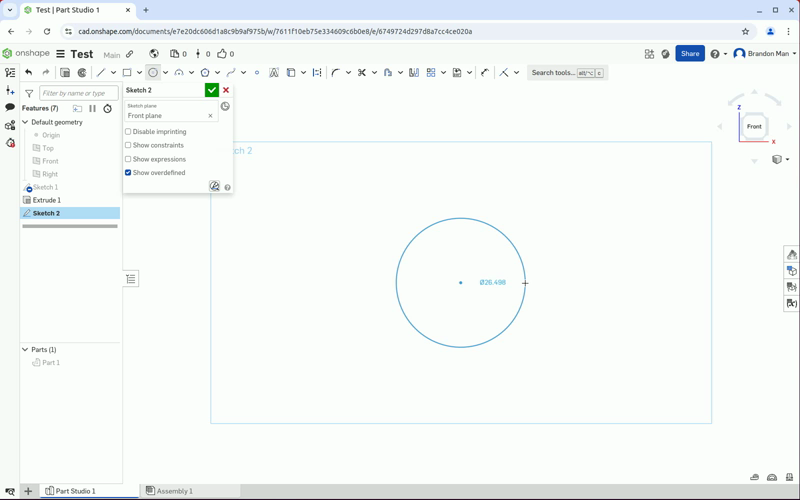
key(esc)
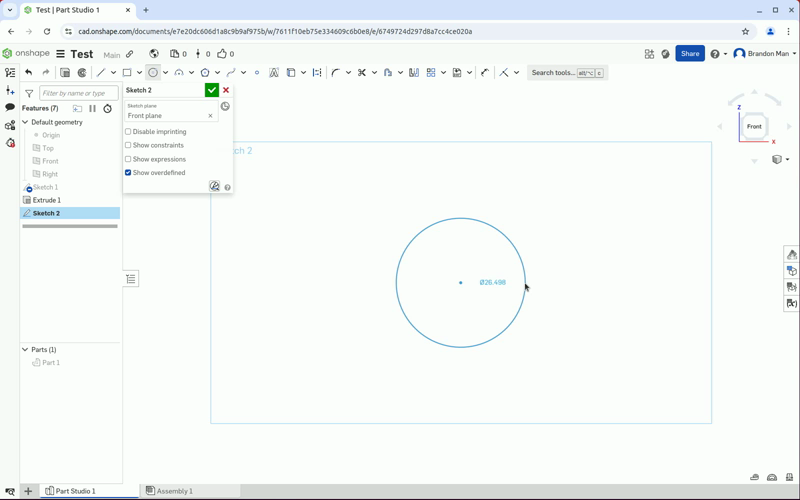
key(c)
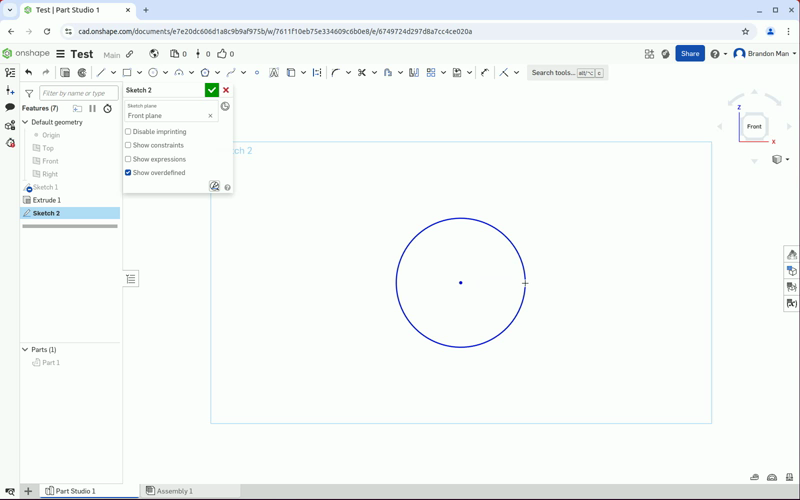
key_down(shift)
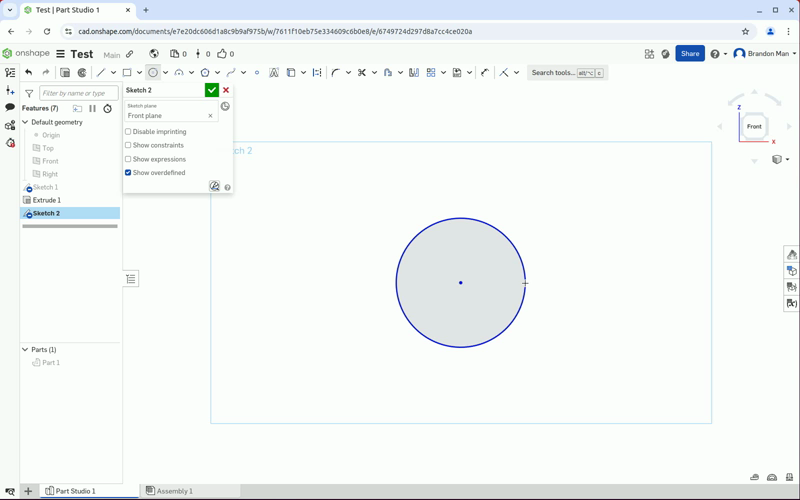
mouse_move(460, 282)
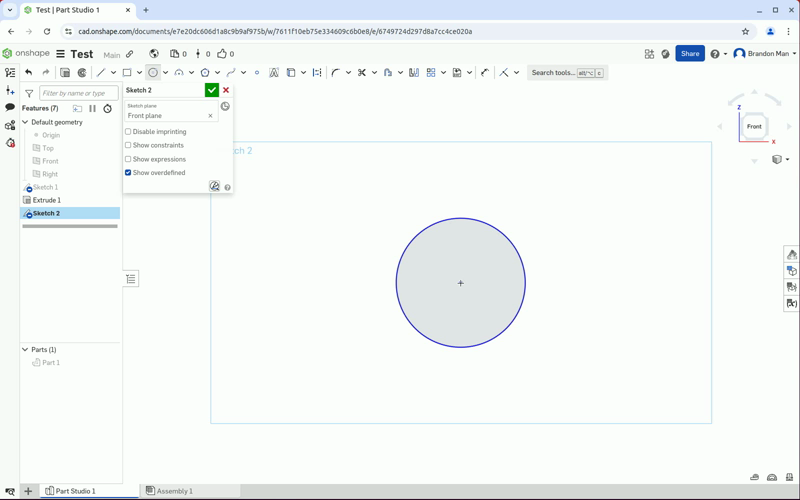
click(460, 282)
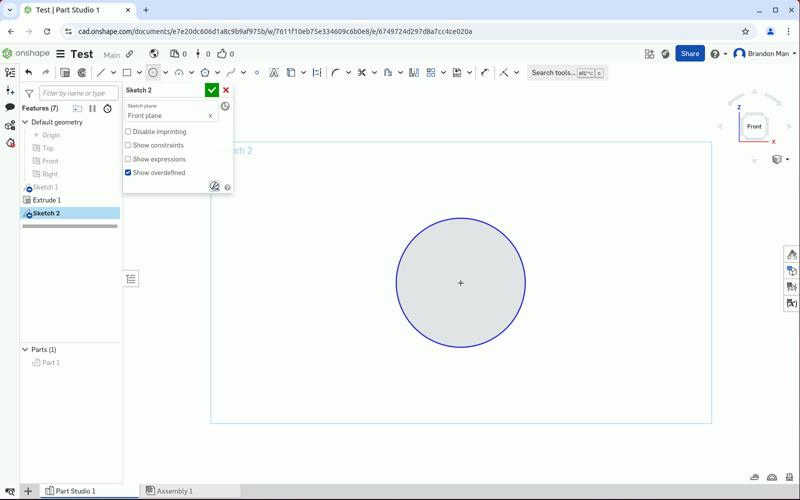
key_up(shift)
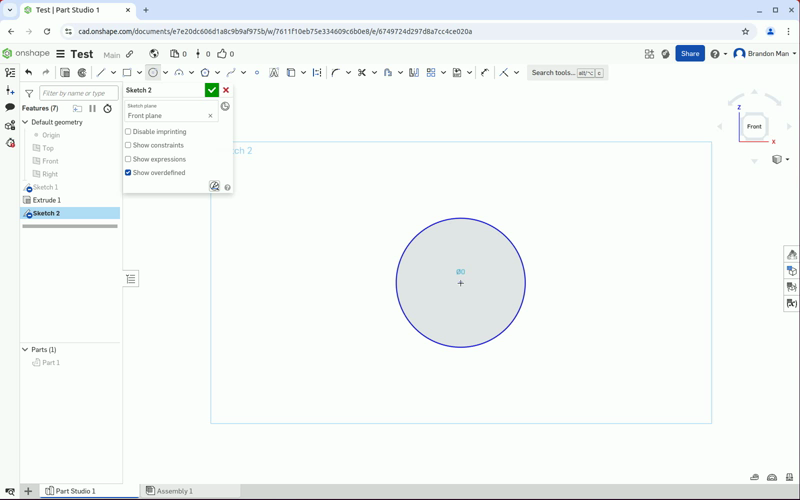
mouse_move(474, 282)
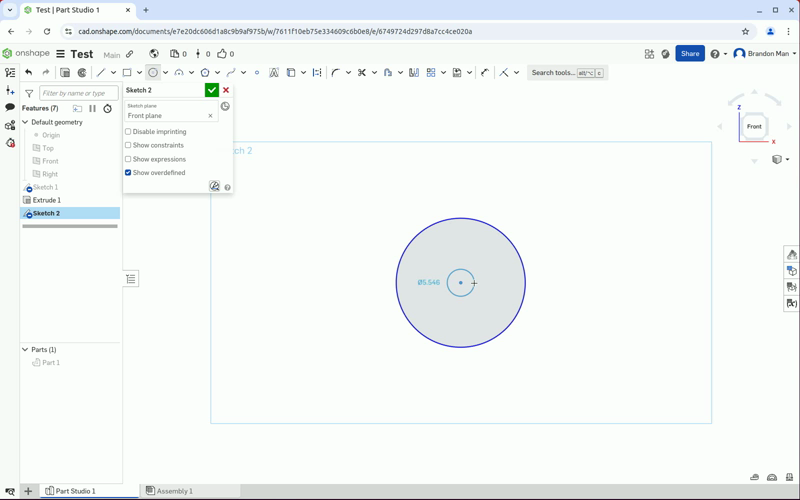
click(474, 282)
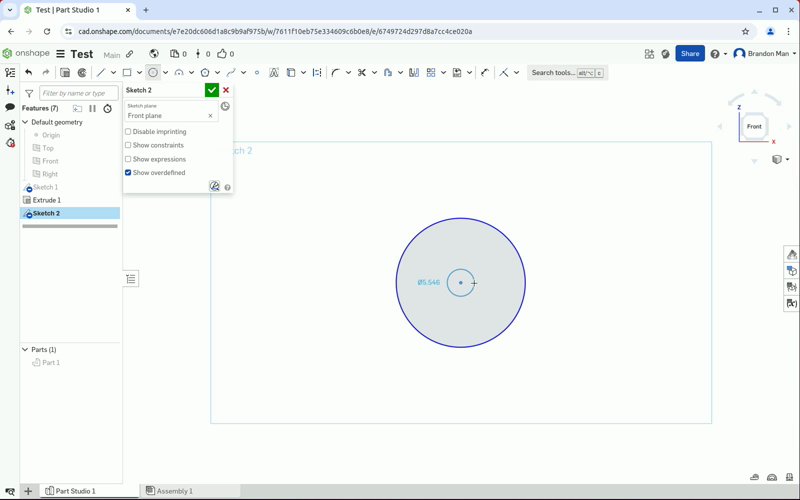
key(esc)
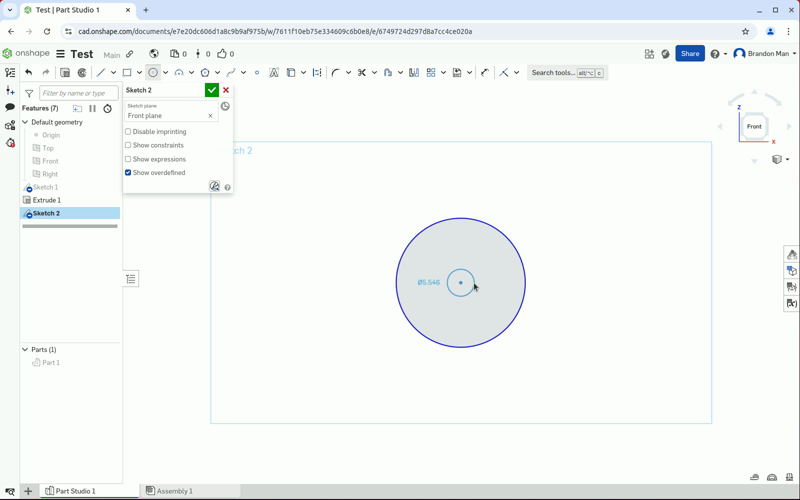
mouse_move(499, 318)
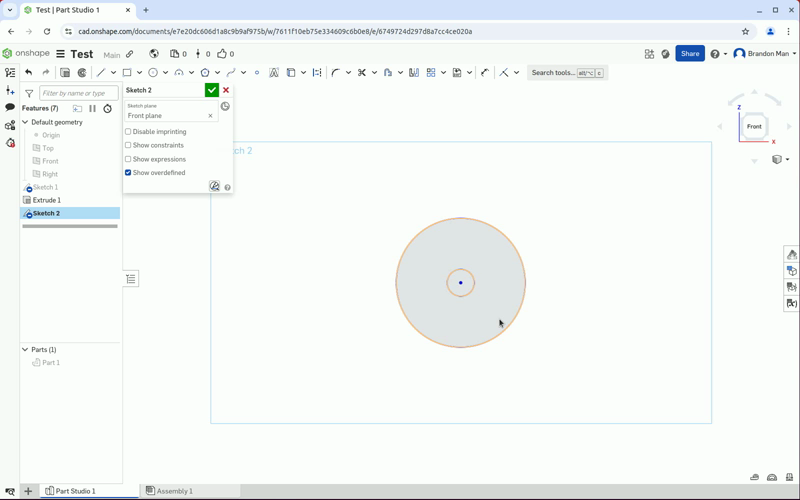
click(499, 318)
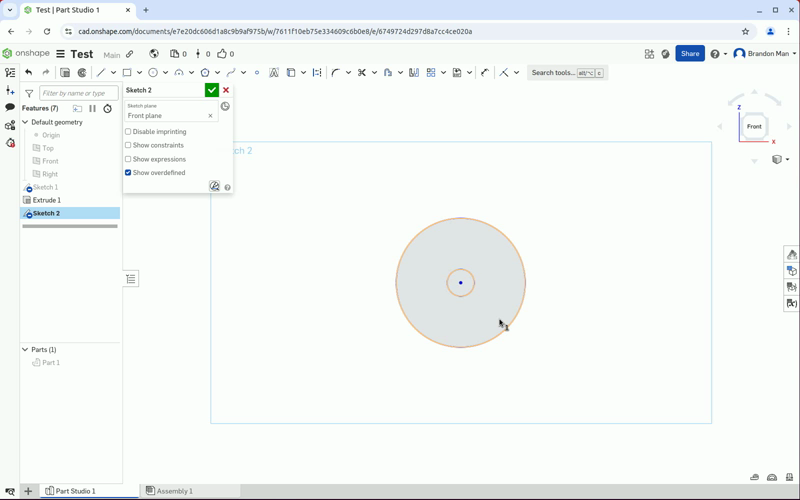
mouse_move(73, 352)
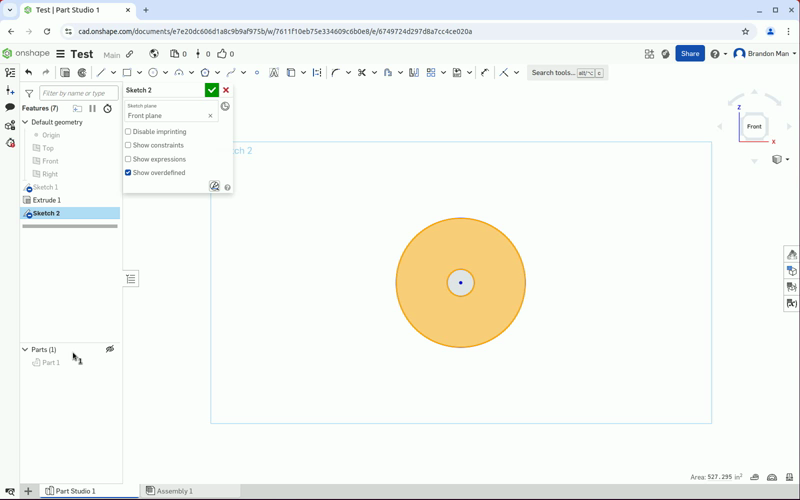
key(shift+y)
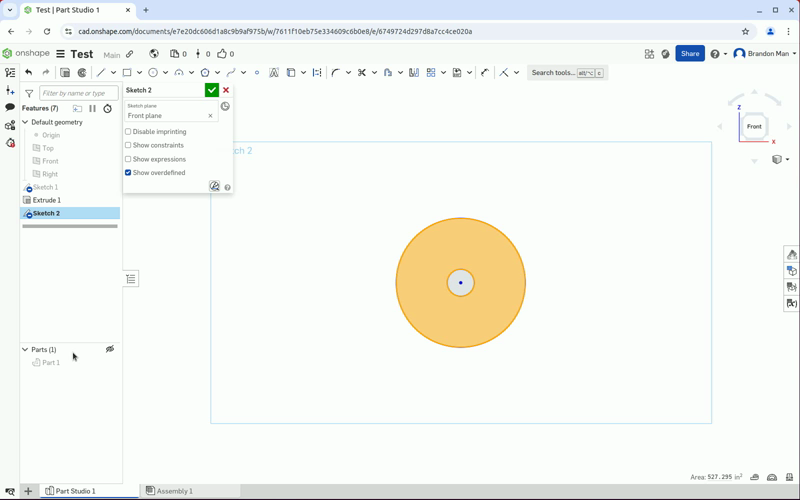
key(shift+e)
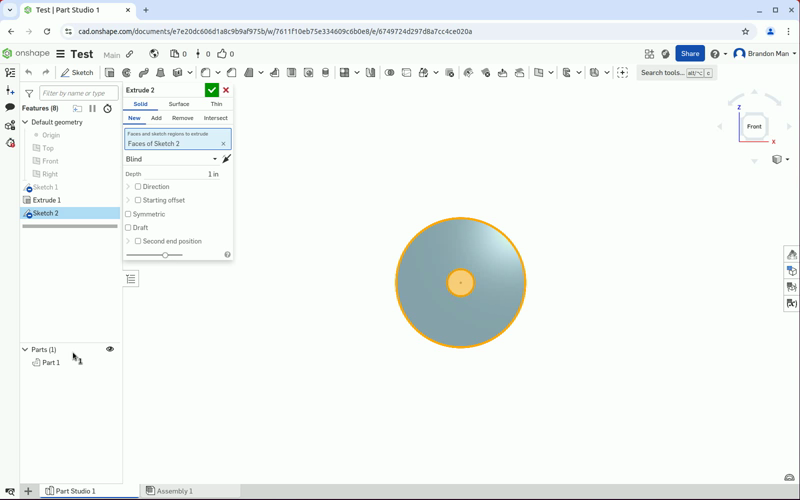
mouse_move(143, 106)
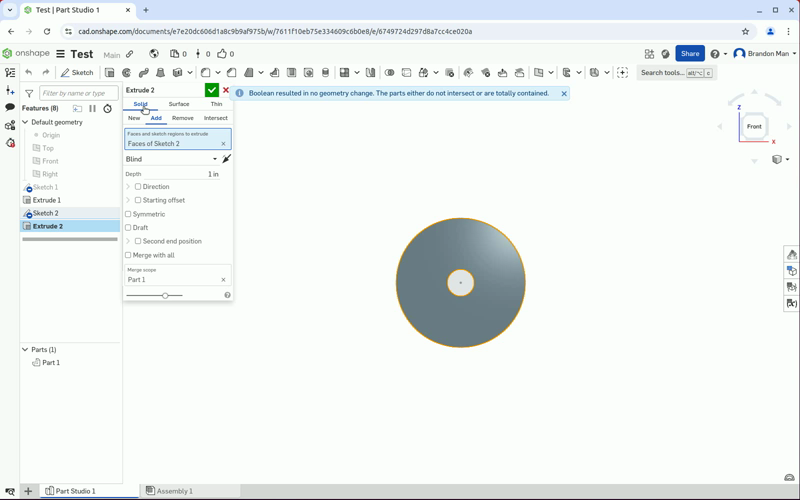
click(143, 106)
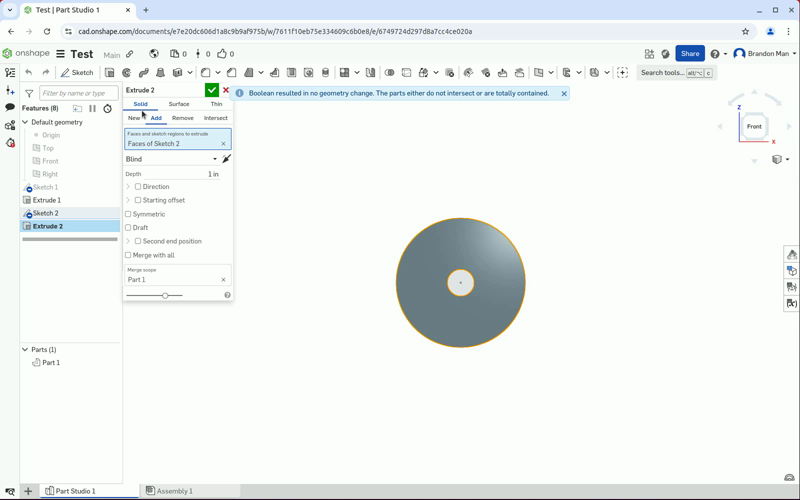
mouse_move(137, 120)
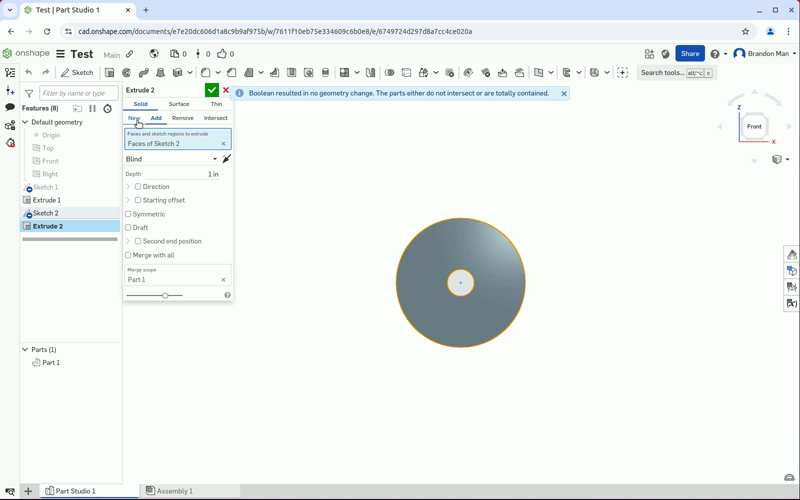
click(137, 120)
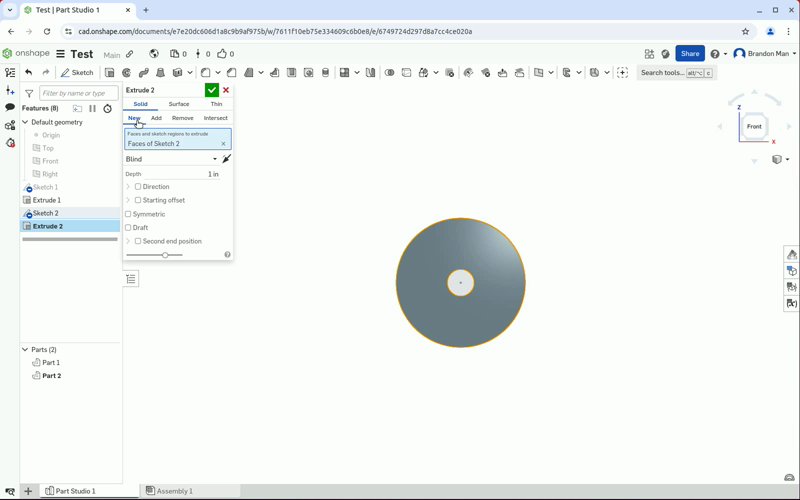
key(tab, 4)
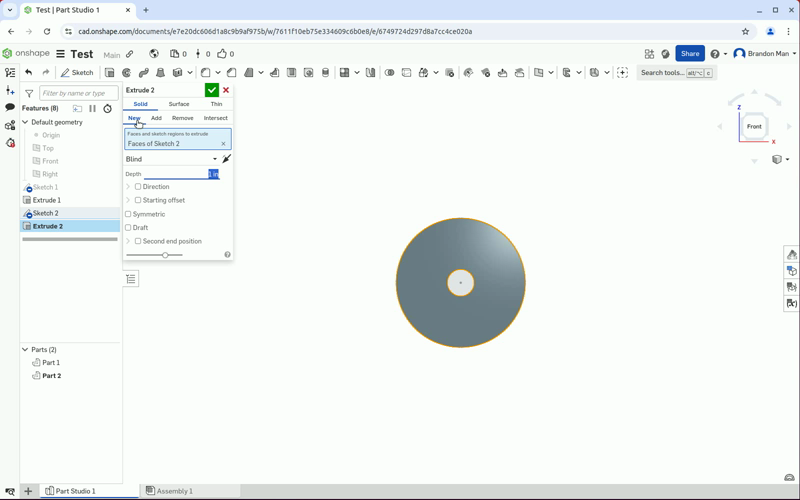
text(-10.591)
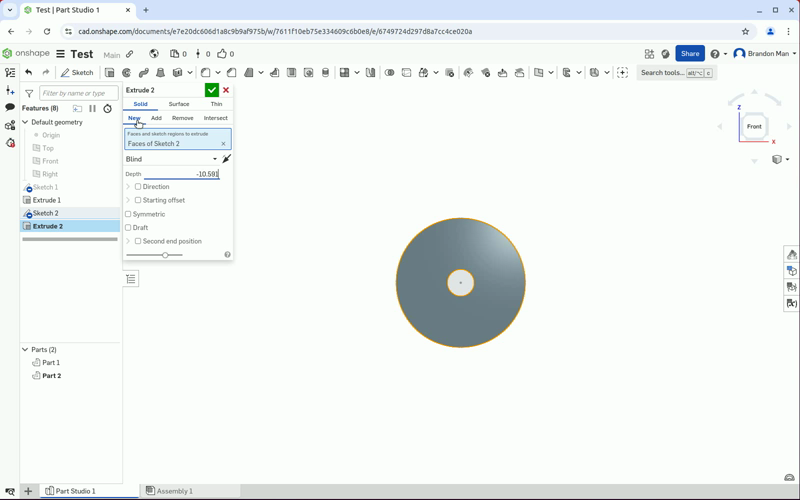
key(enter)
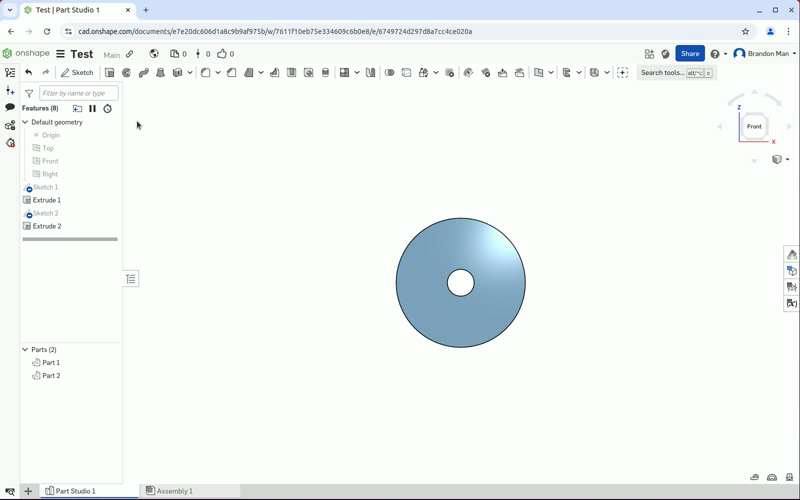
key(shift+h)
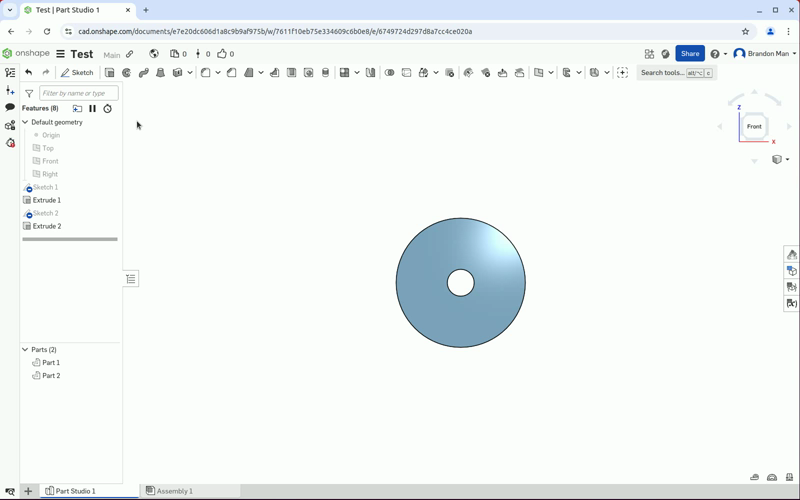
key(shift+h)
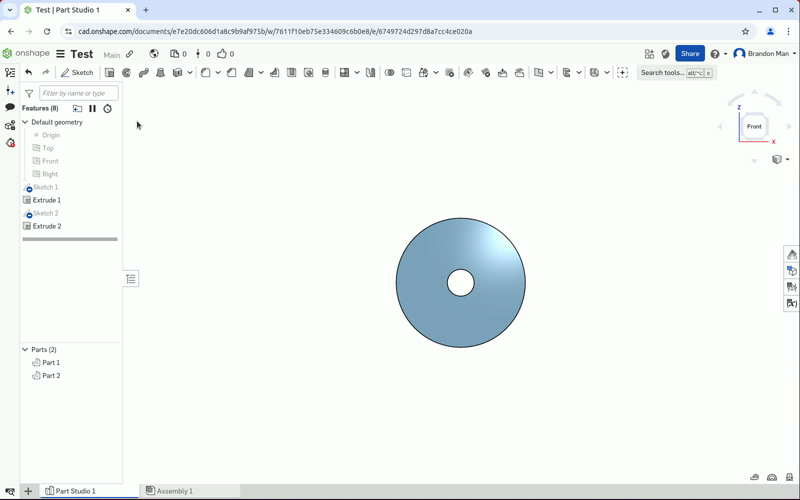
mouse_move(73, 189)
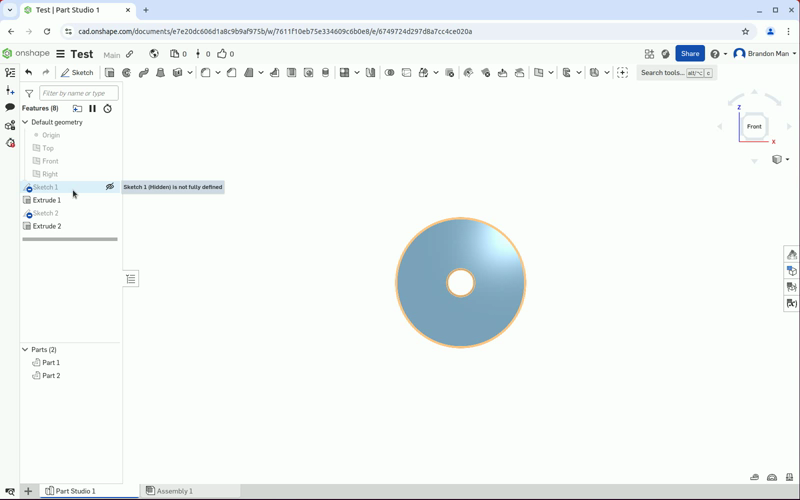
click(73, 189)
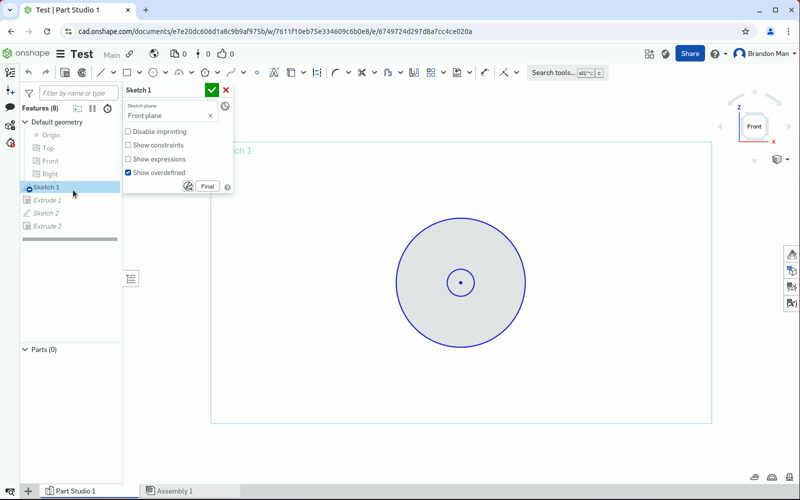
mouse_move(229, 92)
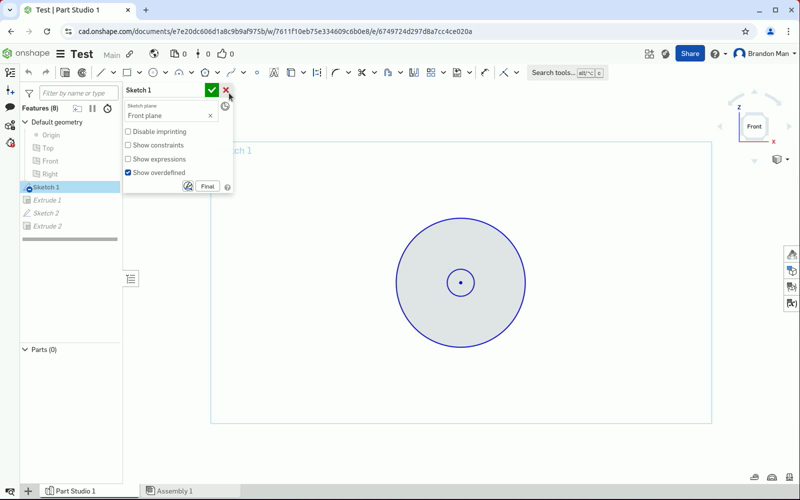
click(229, 92)
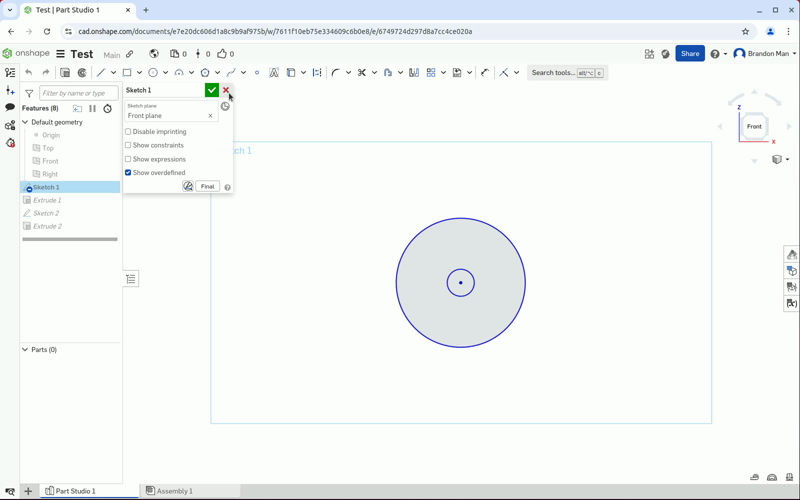
key(shift+s)
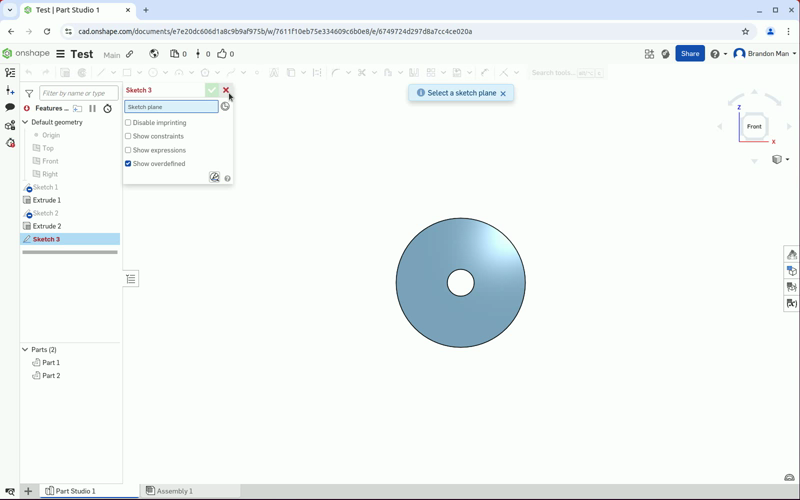
mouse_move(73, 163)
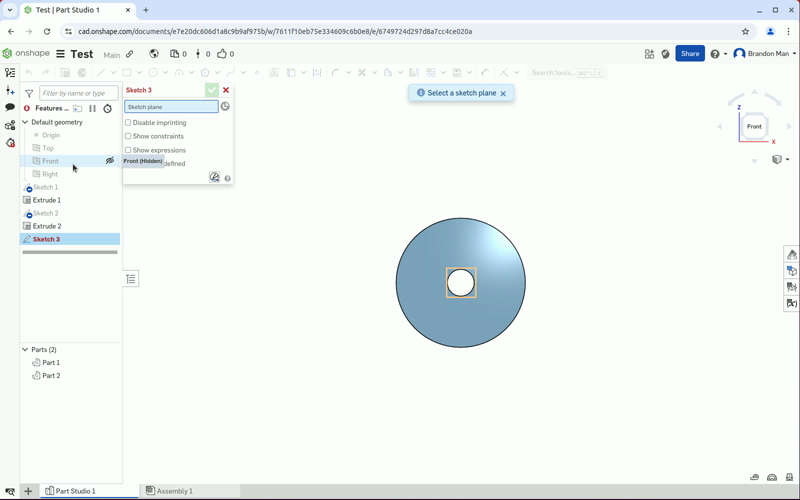
click(73, 163)
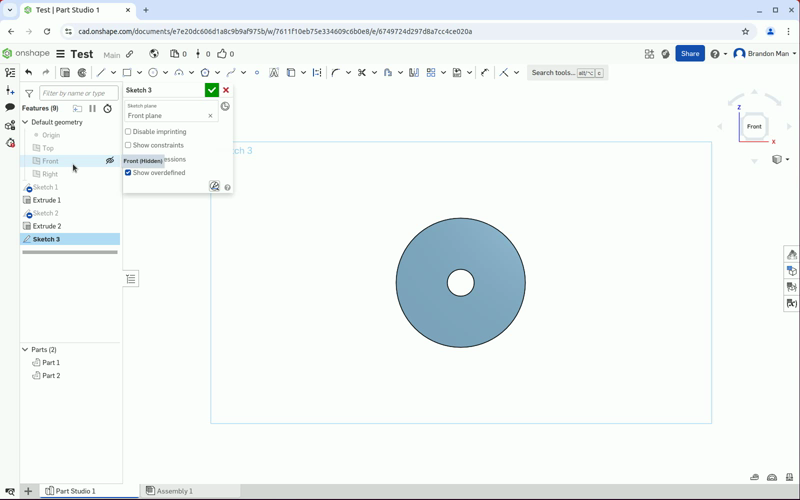
mouse_move(73, 352)
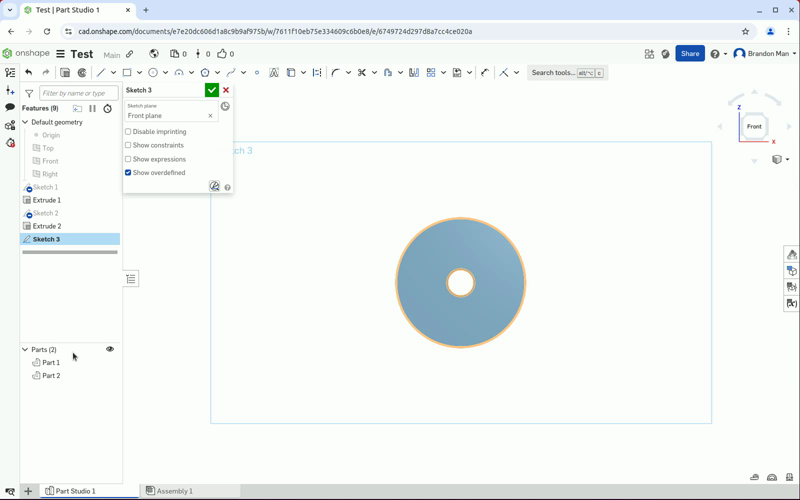
key(y)
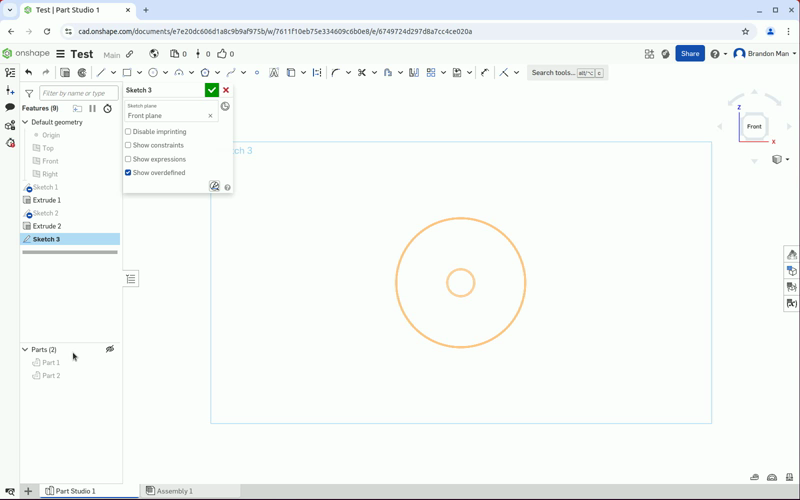
key(c)
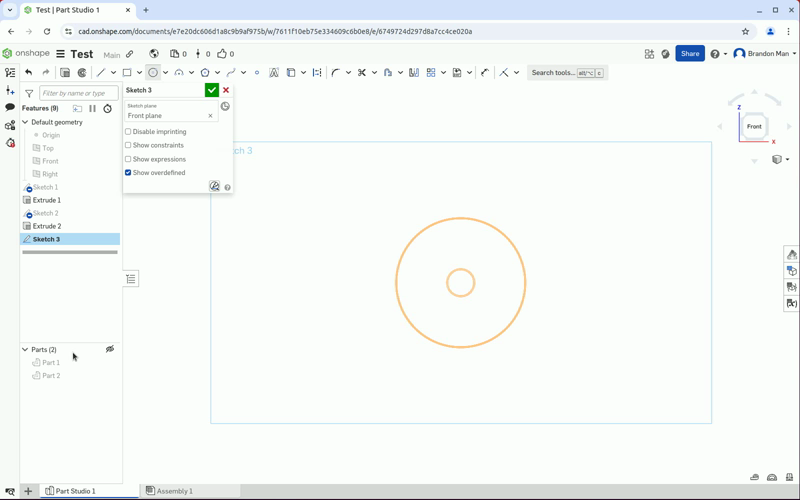
key_down(shift)
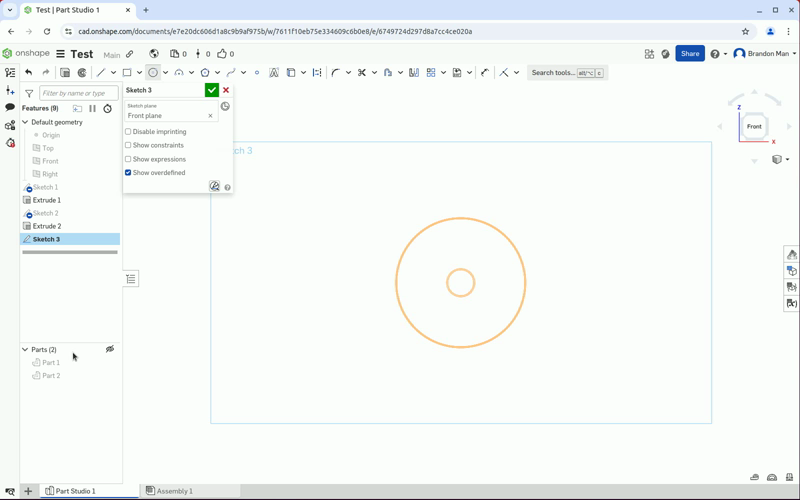
mouse_move(461, 282)
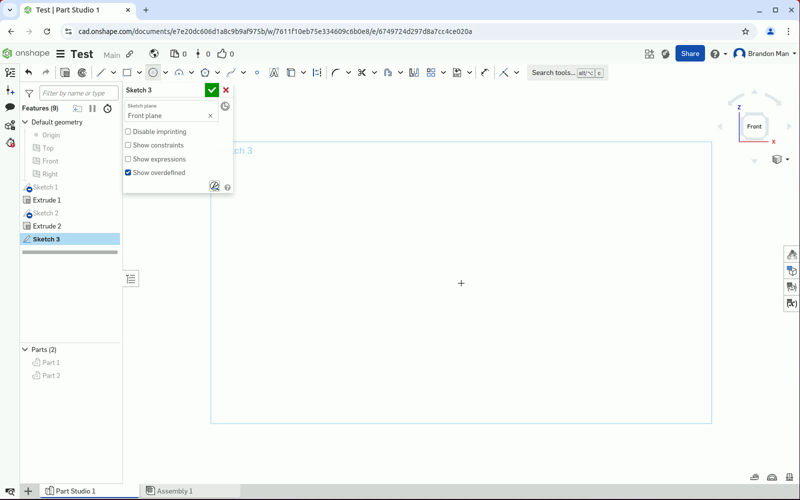
click(461, 282)
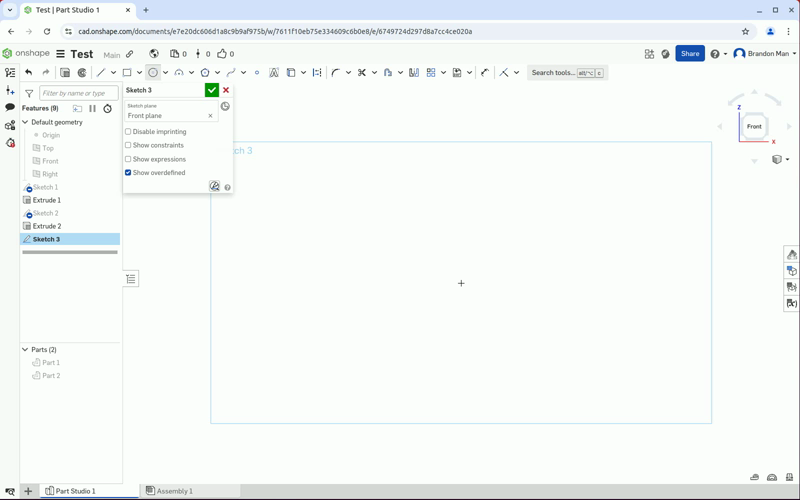
key_up(shift)
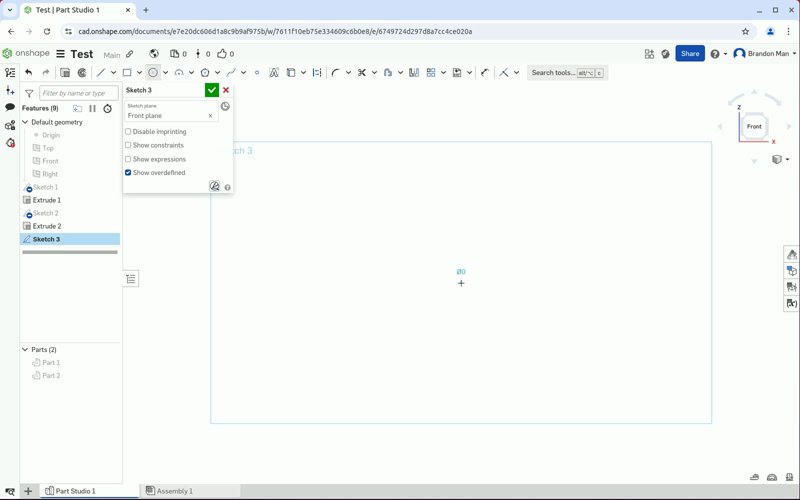
mouse_move(572, 282)
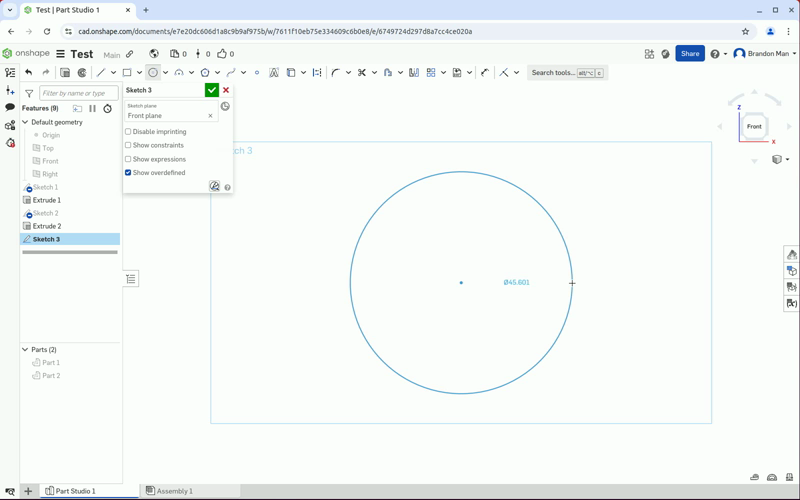
click(572, 282)
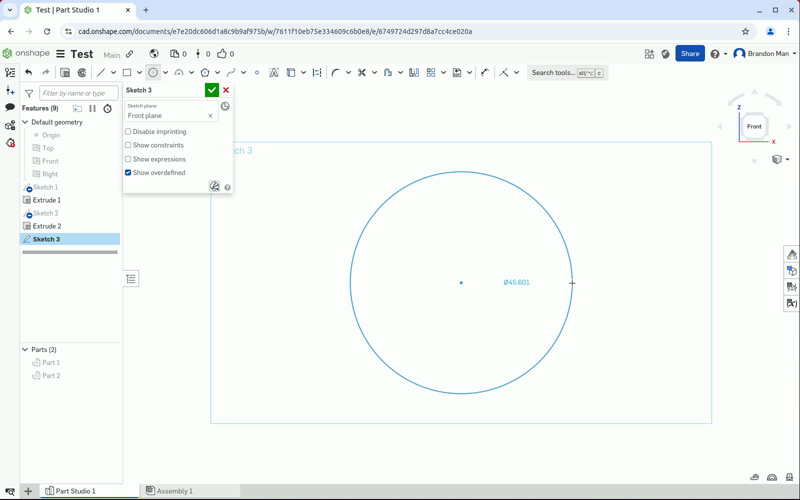
key(esc)
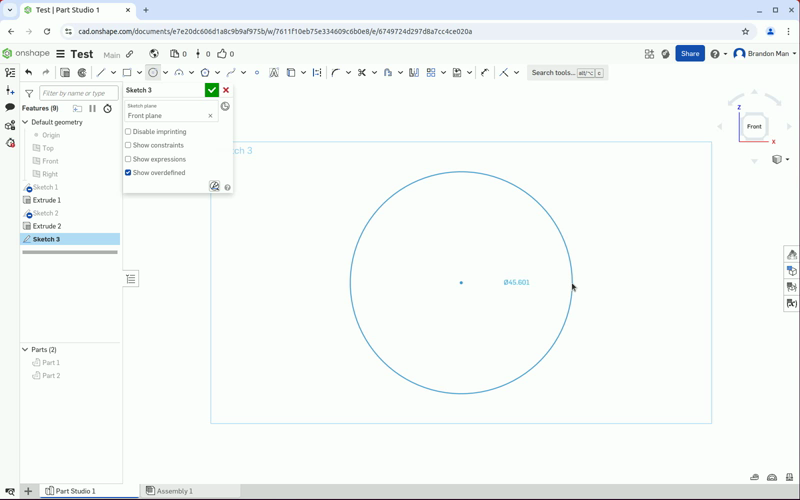
key(c)
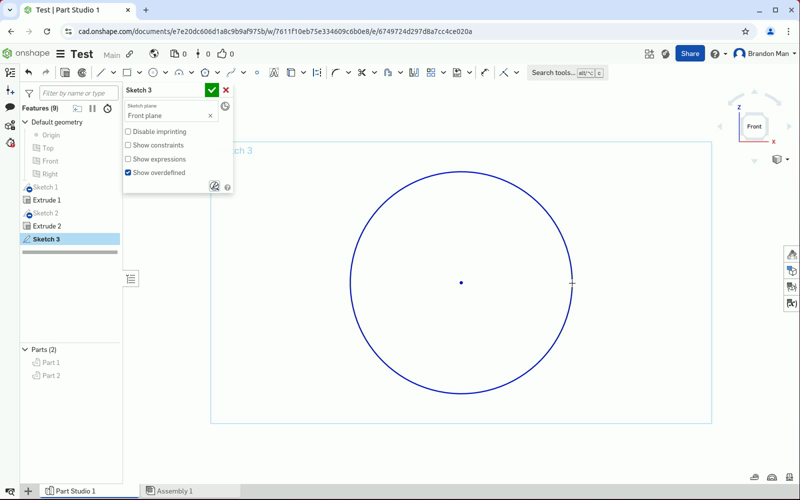
key_down(shift)
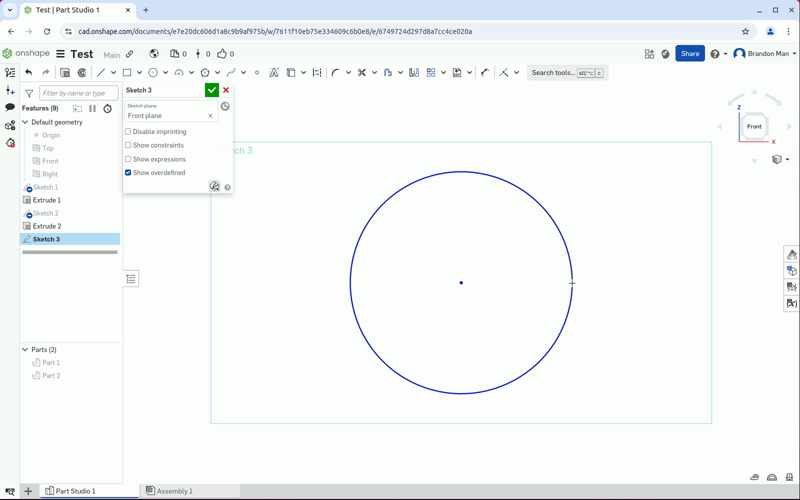
mouse_move(461, 282)
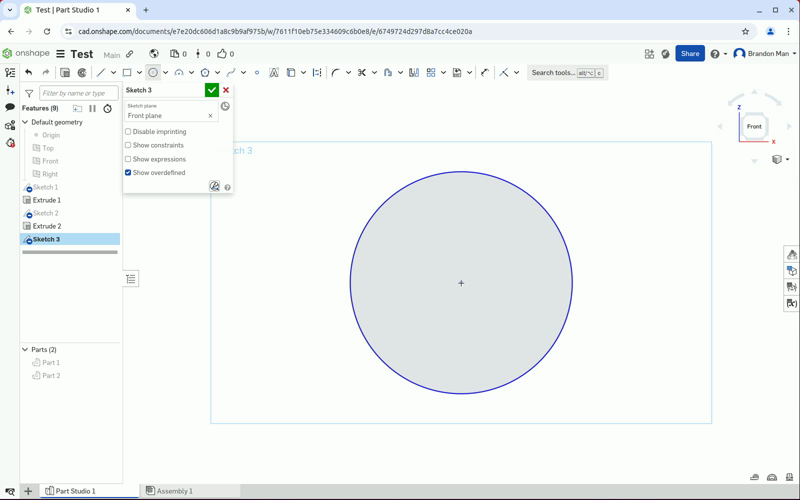
click(461, 282)
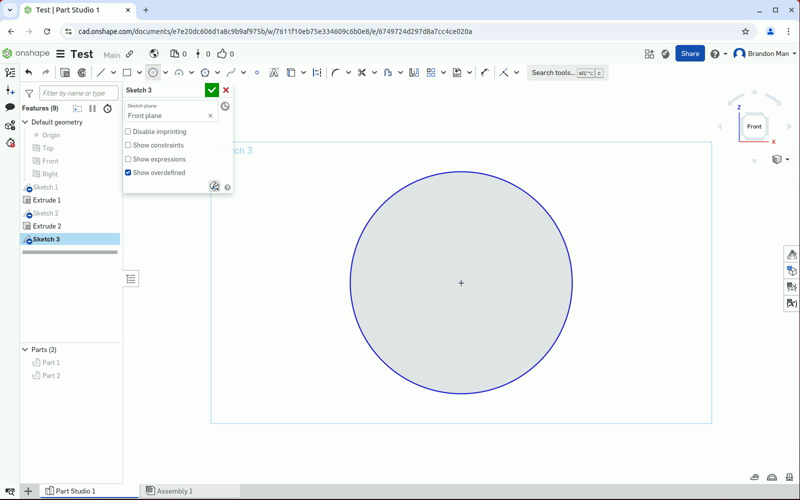
key_up(shift)
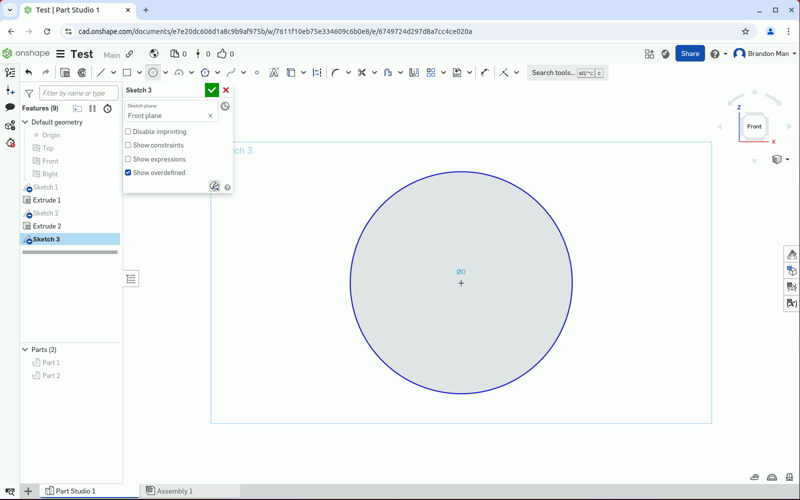
mouse_move(525, 282)
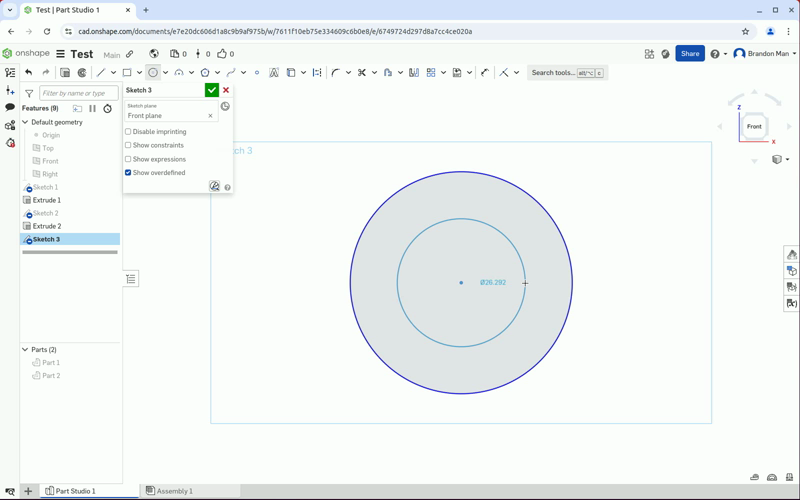
click(525, 282)
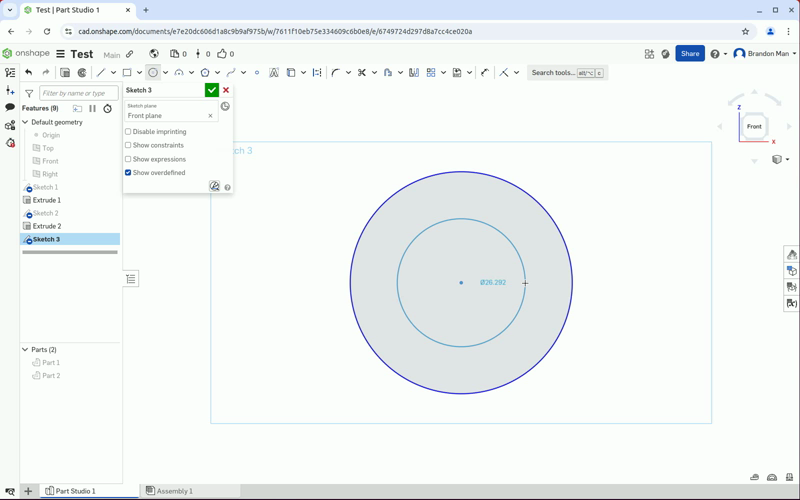
key(esc)
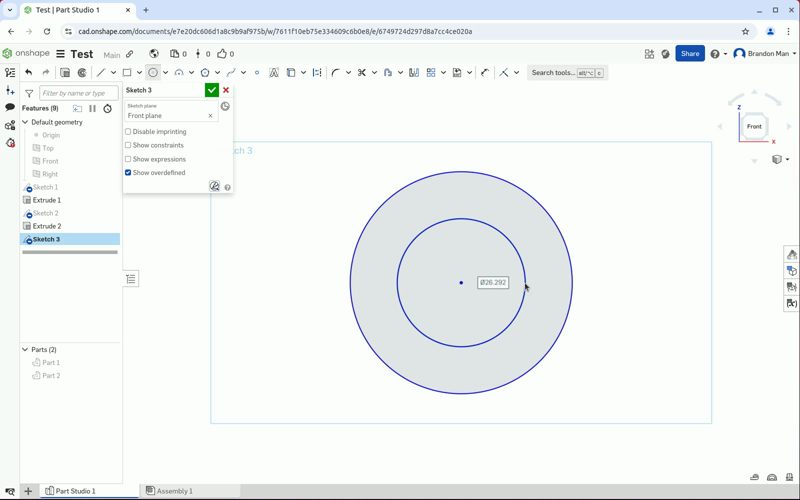
mouse_move(532, 321)
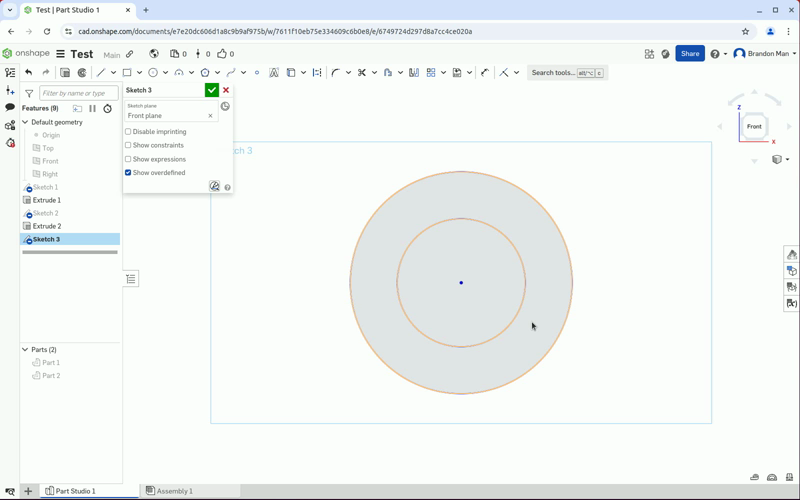
click(532, 321)
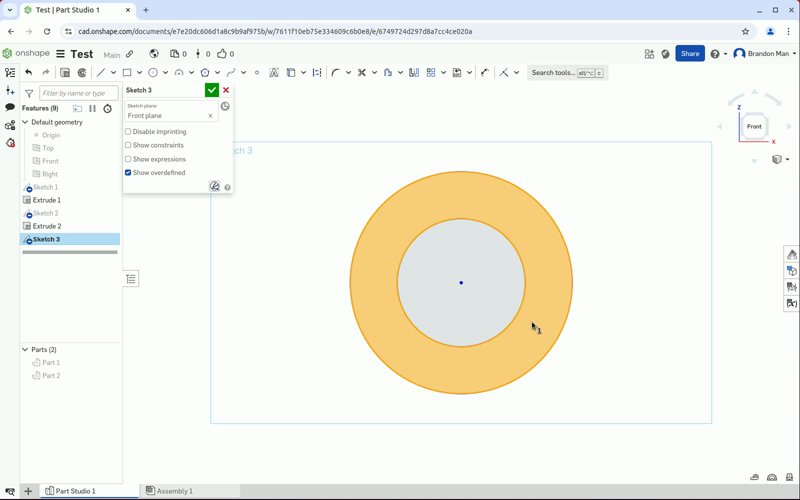
mouse_move(73, 352)
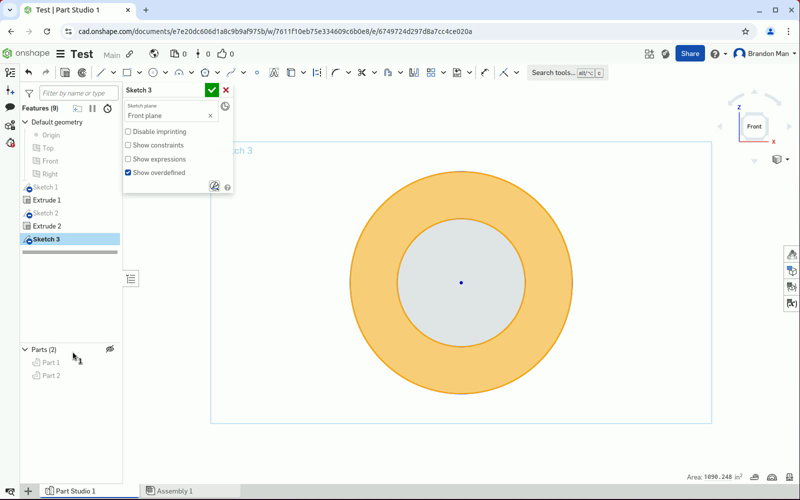
key(shift+y)
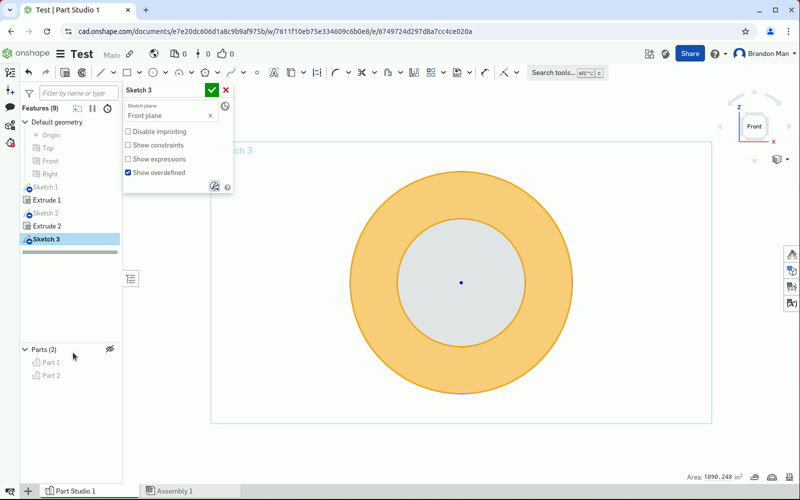
key(shift+e)
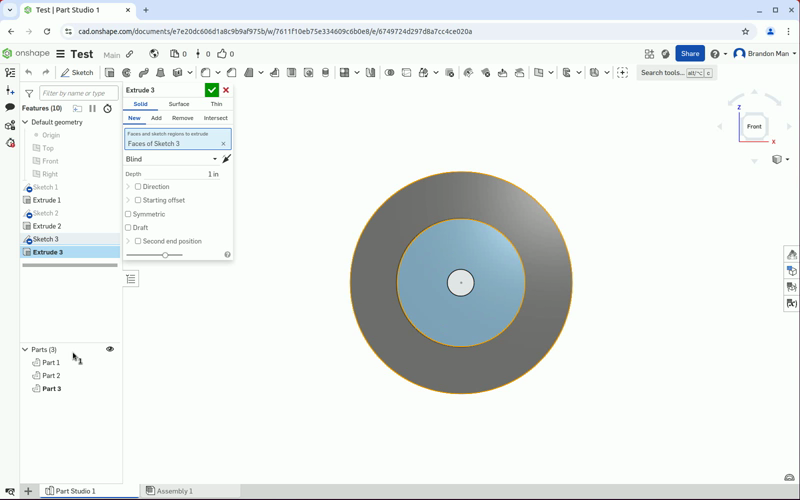
mouse_move(143, 106)
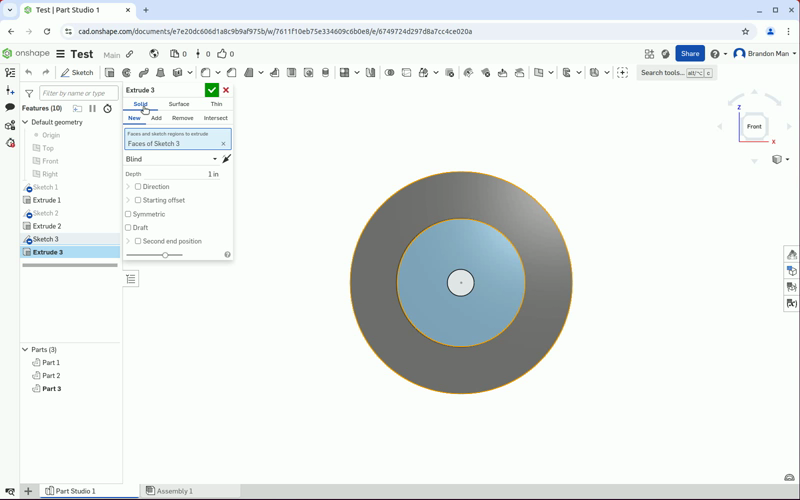
click(143, 106)
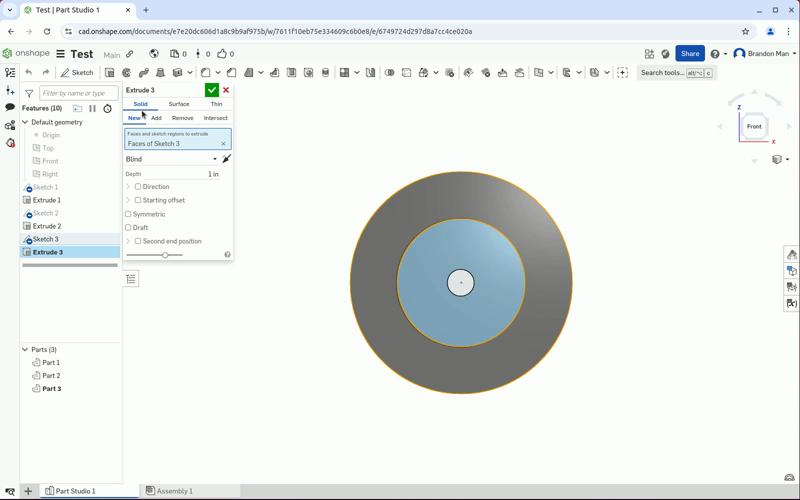
mouse_move(137, 120)
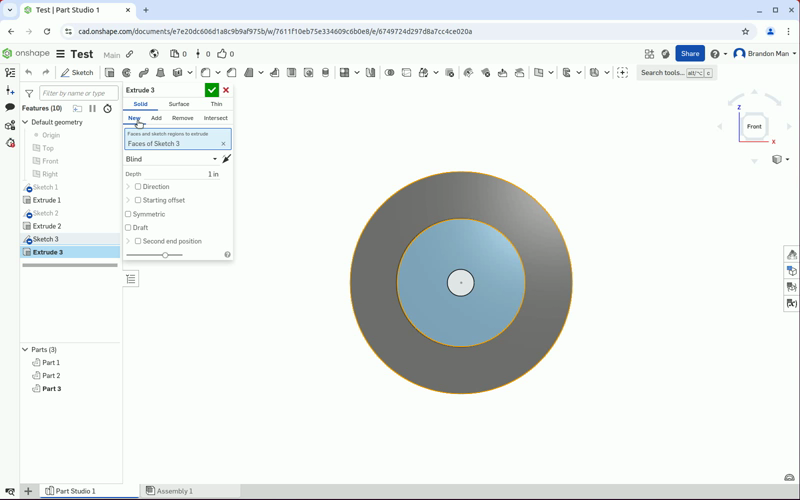
click(137, 120)
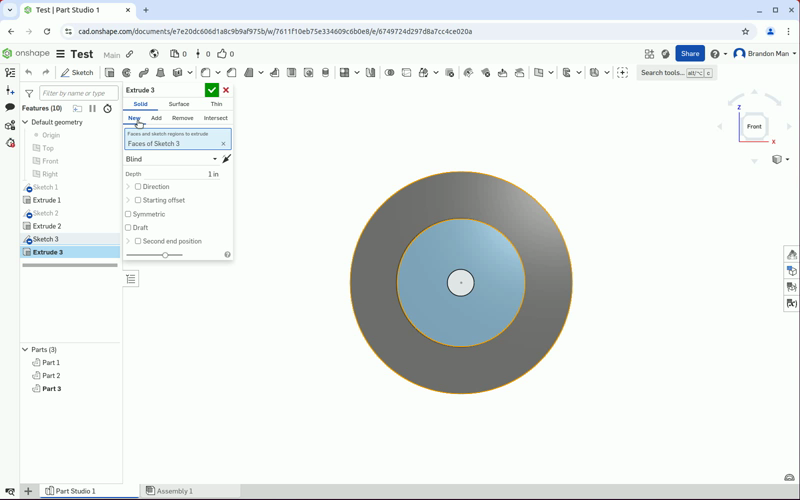
key(tab, 4)
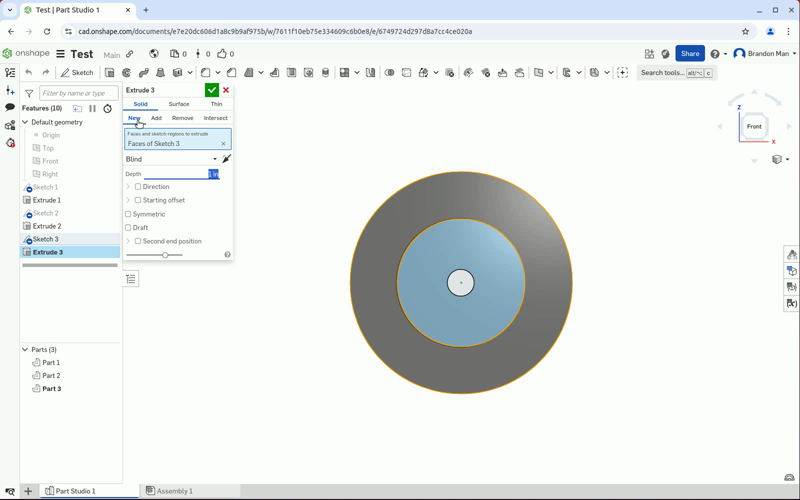
text(-10.591)
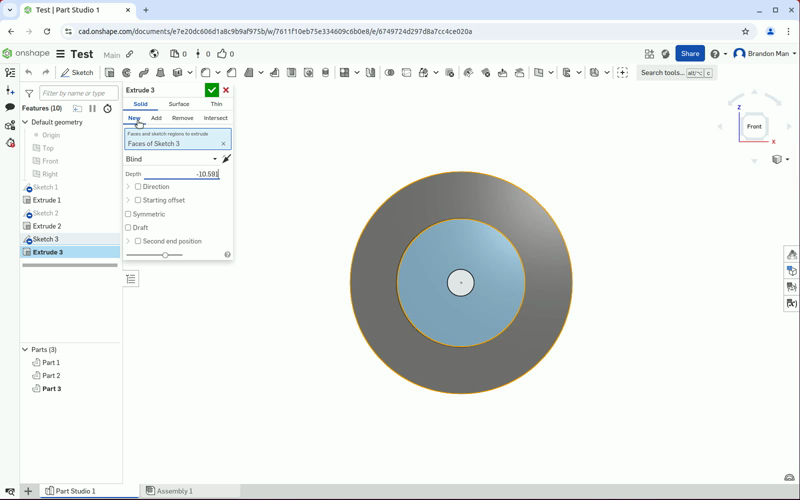
key(enter)
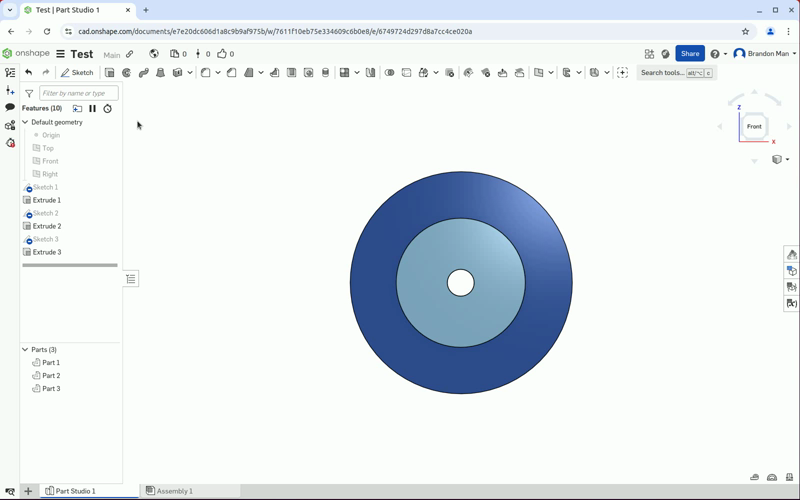
key(shift+h)
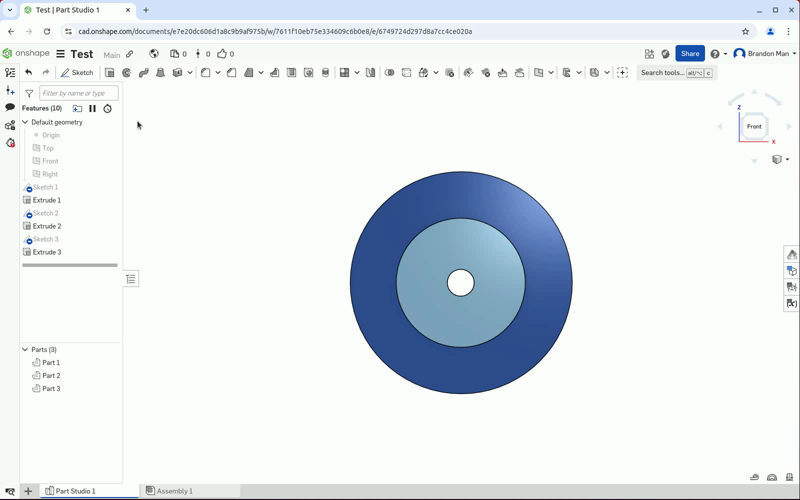
key(shift+h)
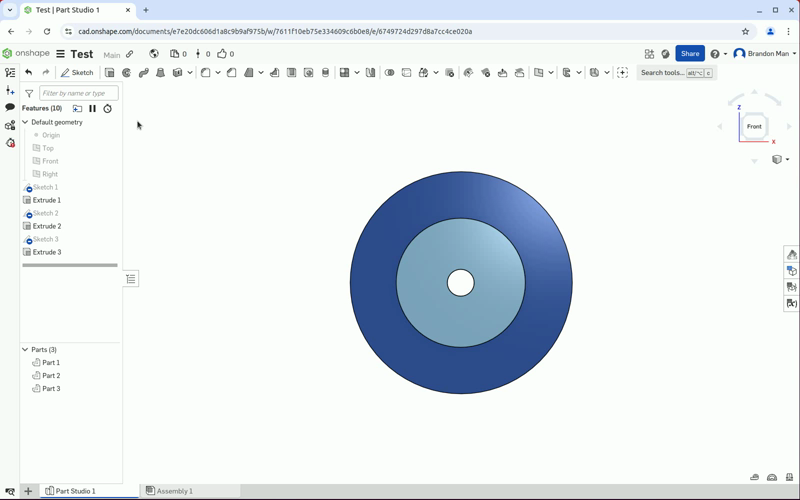
key(shift+7)
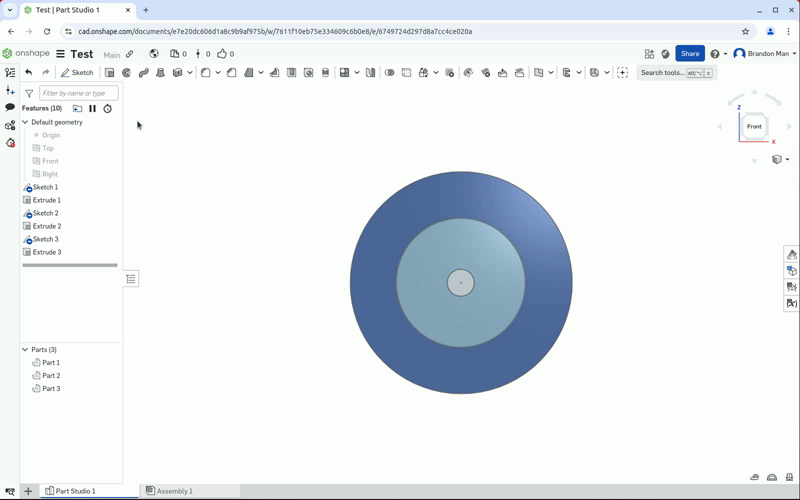
key(left, 2)
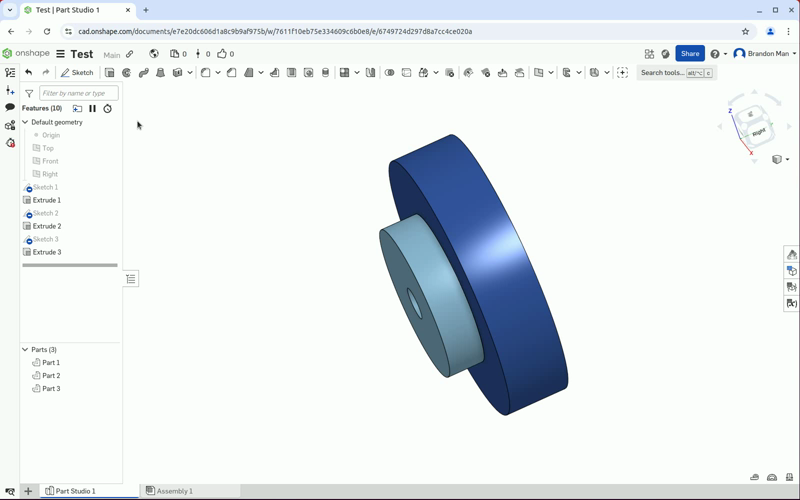
key(down, 2)
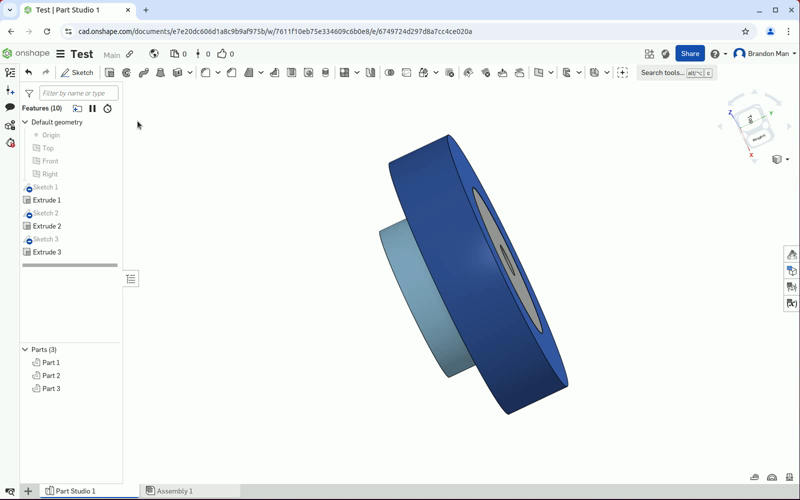
key(up, 2)
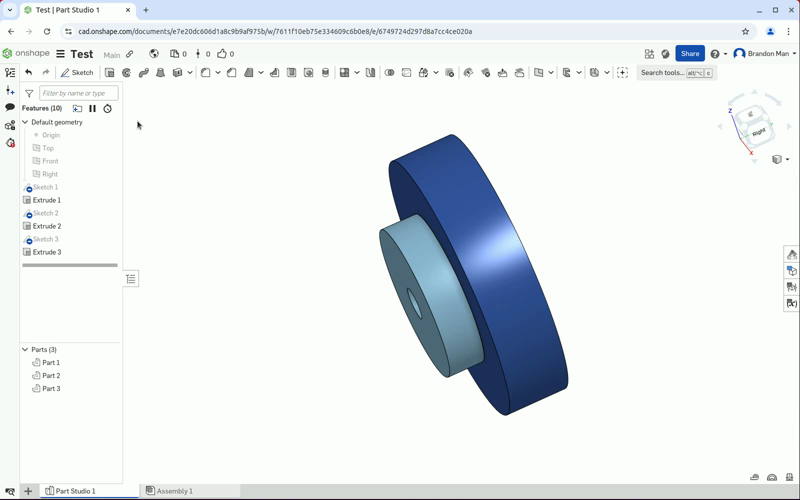
key(right, 2)
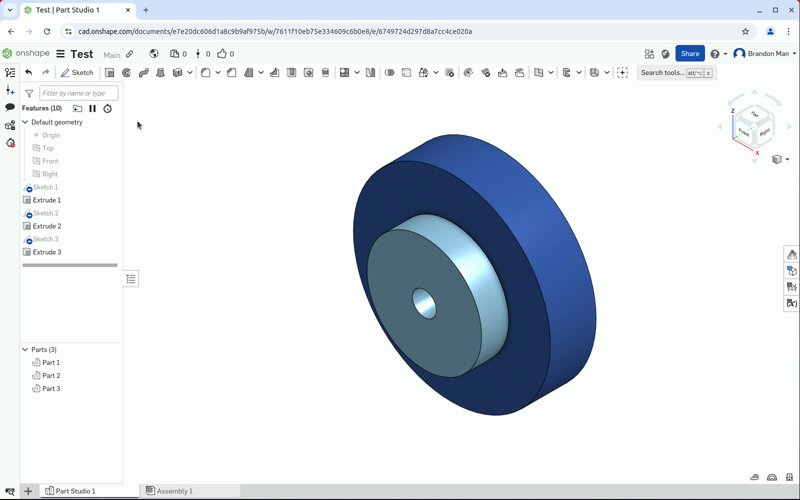
mouse_move(73, 189)
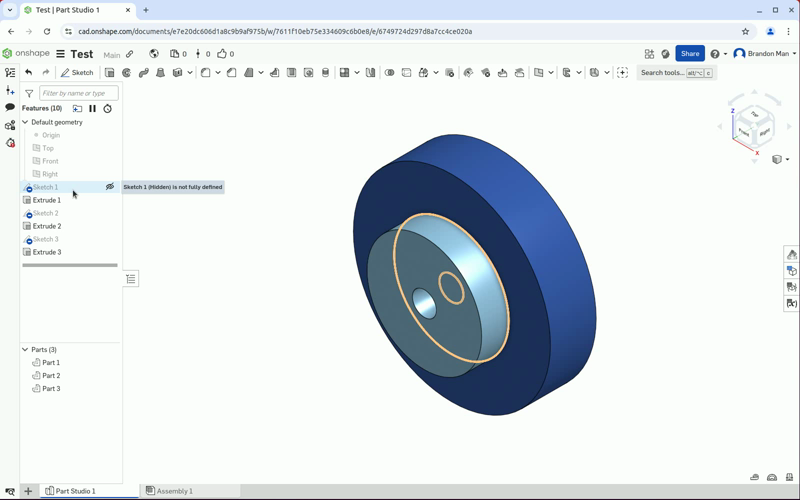
click(73, 189)